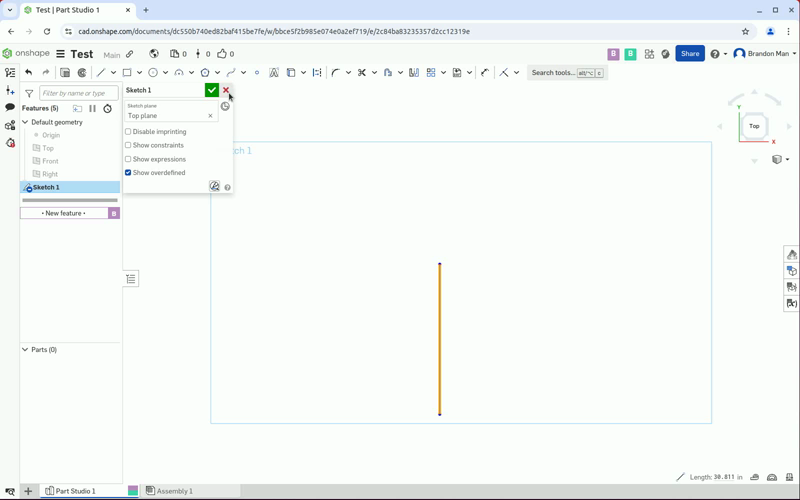
key(shift+h)
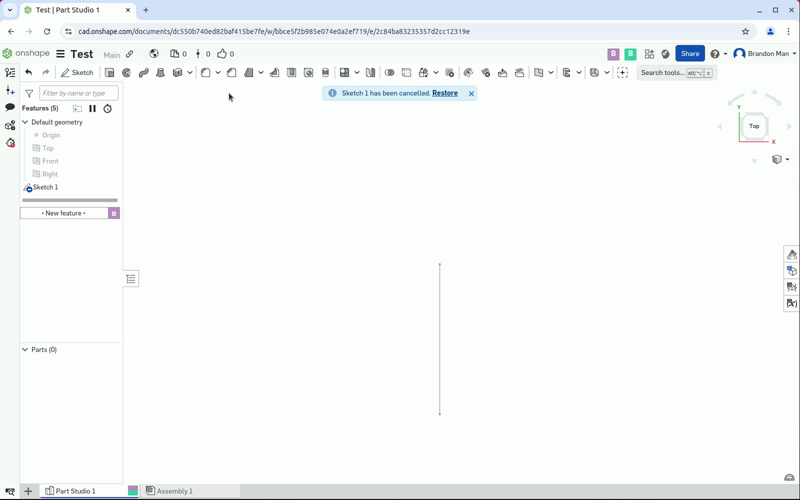
key(shift+s)
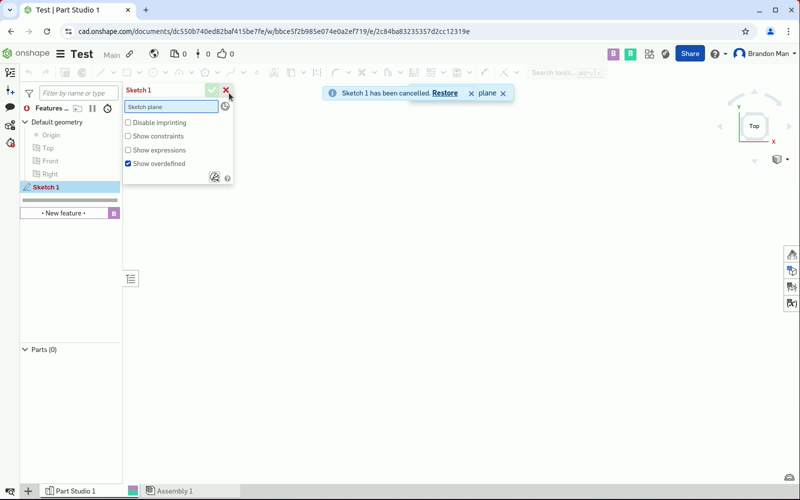
mouse_move(73, 150)
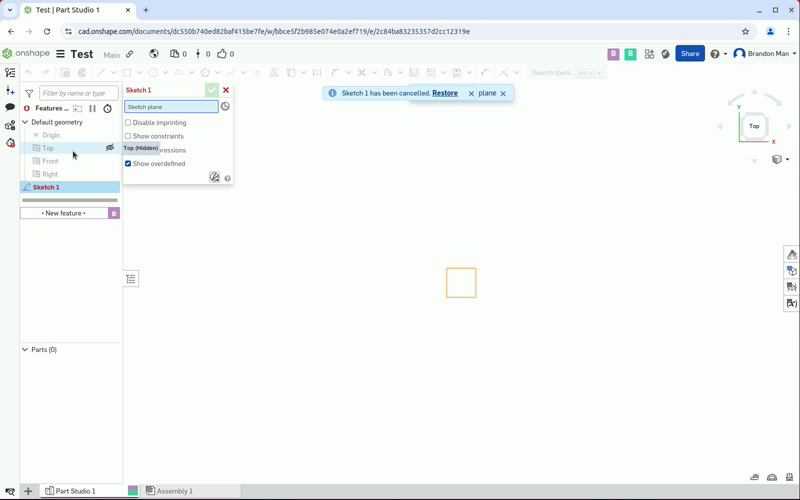
click(73, 150)
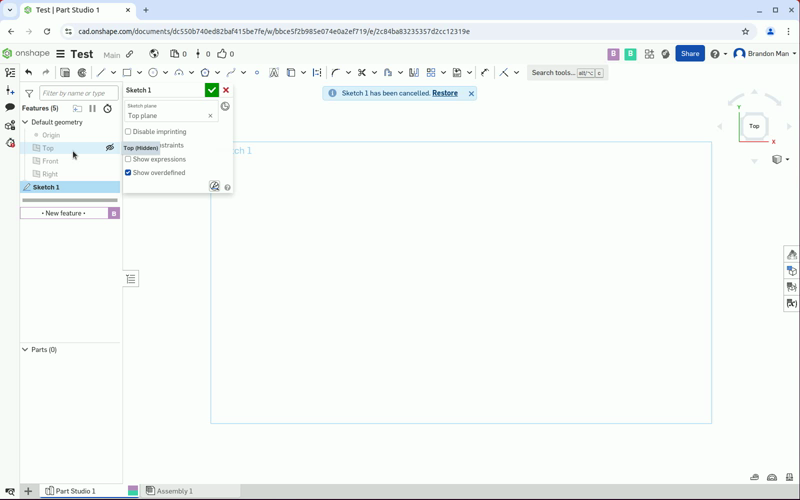
mouse_move(73, 352)
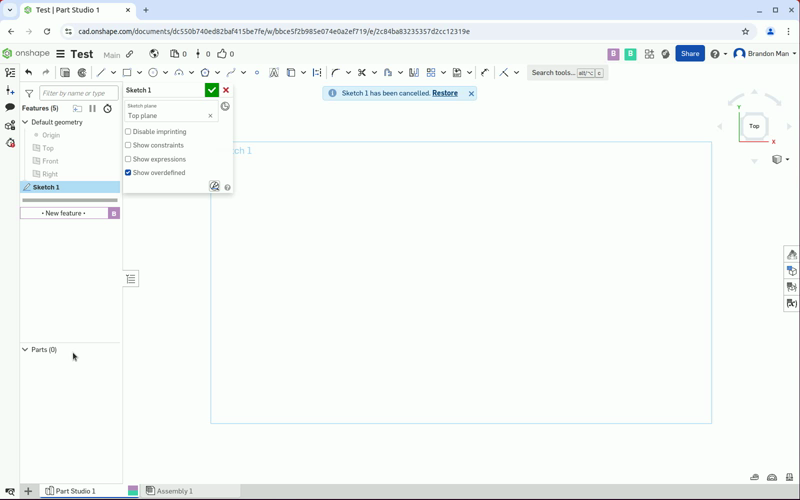
key(y)
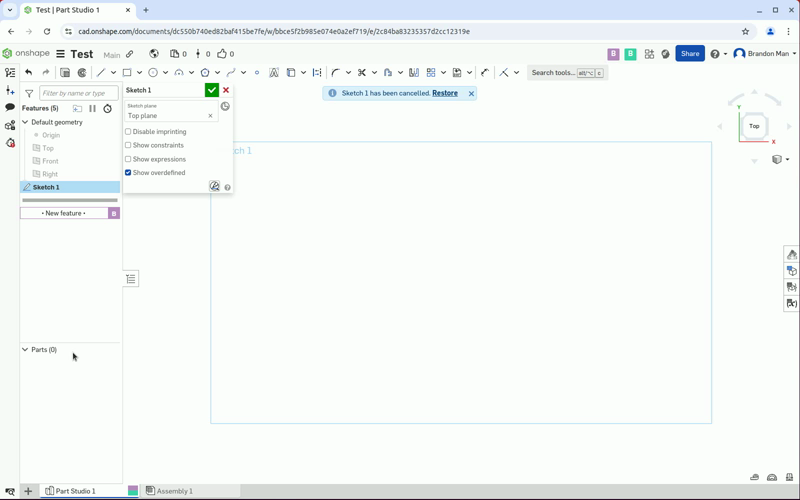
key(l)
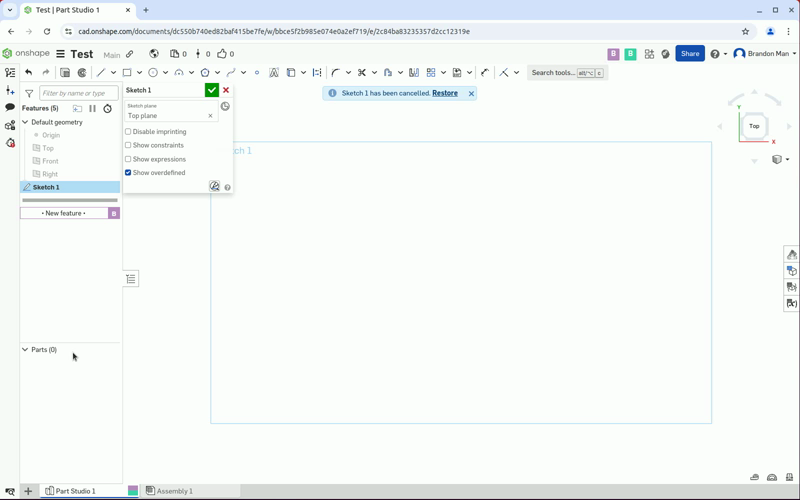
key_down(shift)
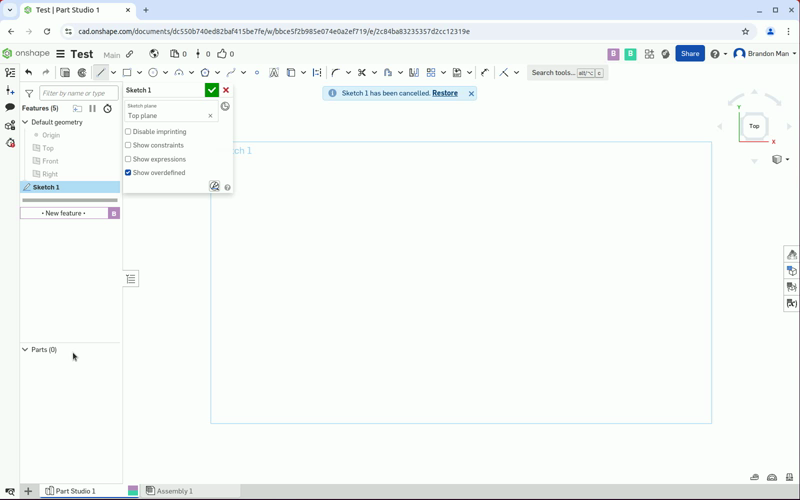
mouse_move(391, 326)
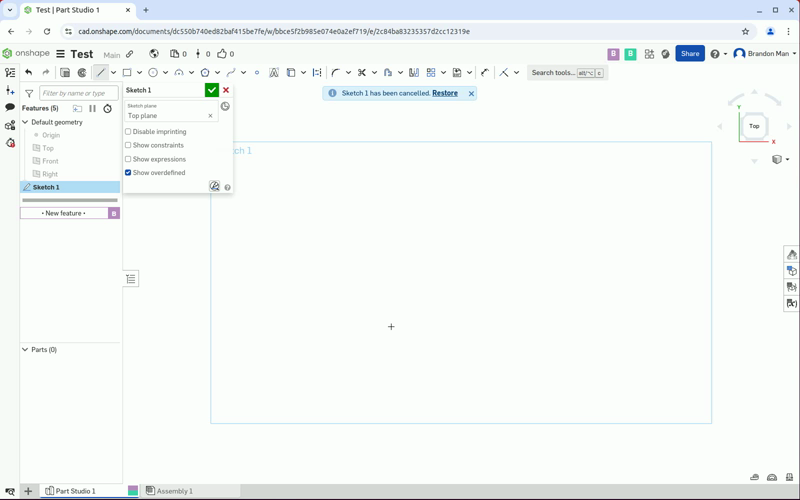
click(391, 326)
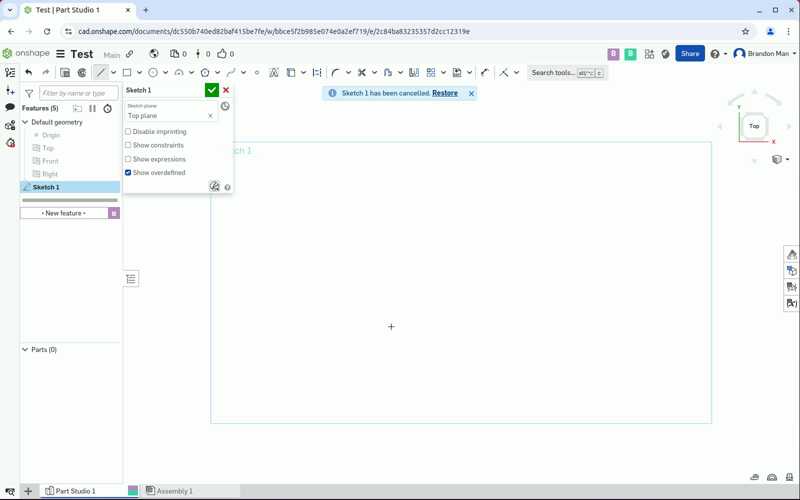
key_up(shift)
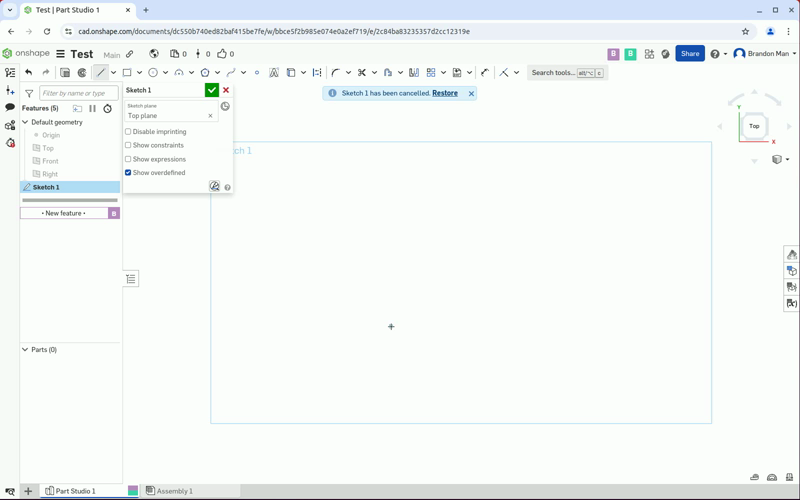
key_down(shift)
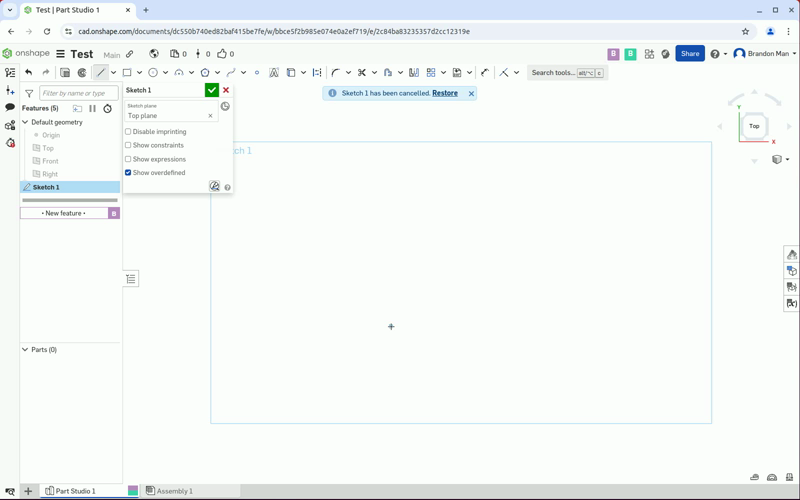
mouse_move(529, 324)
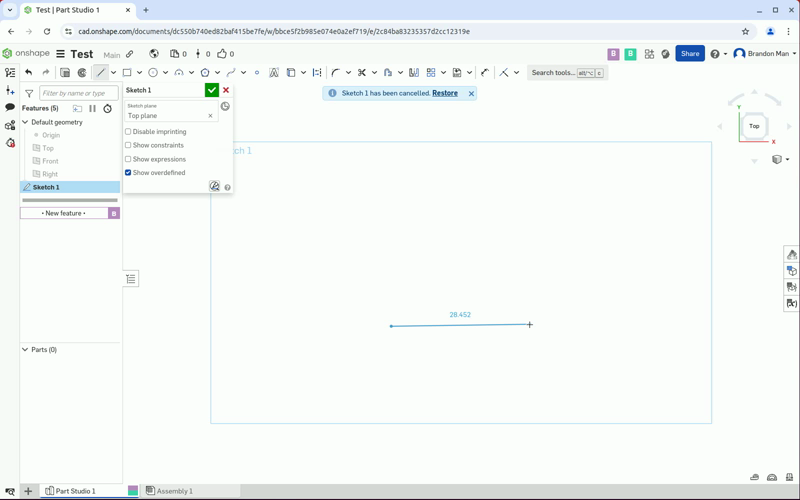
click(529, 324)
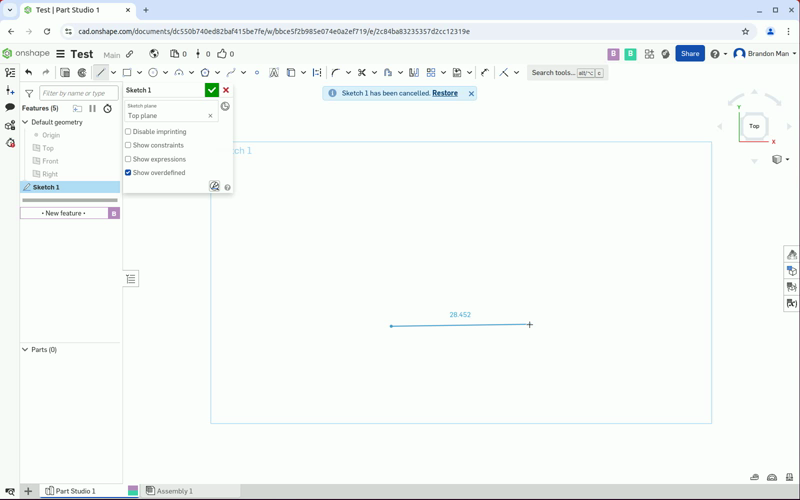
key_up(shift)
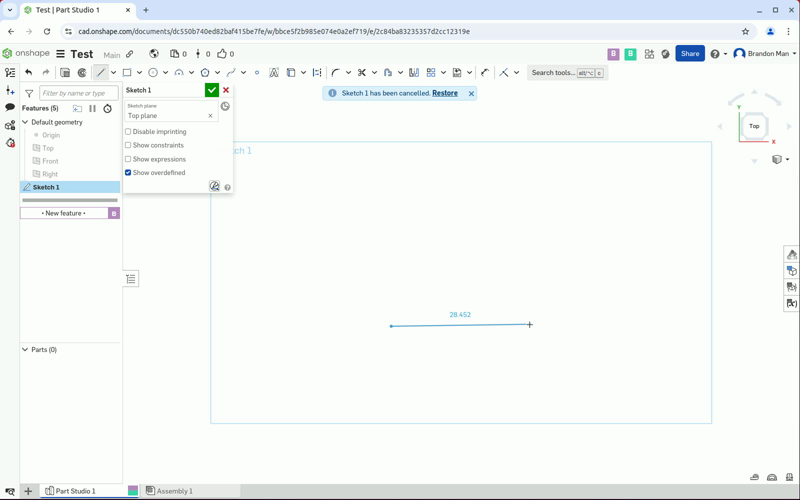
key(esc)
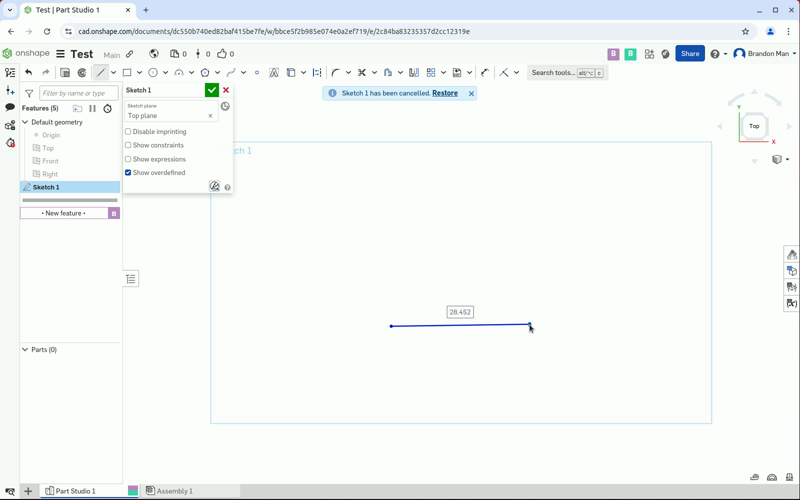
key(a)
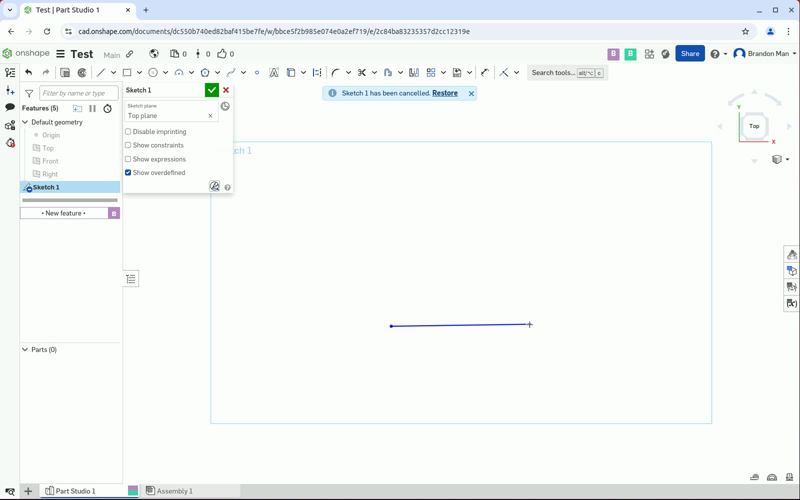
mouse_move(529, 324)
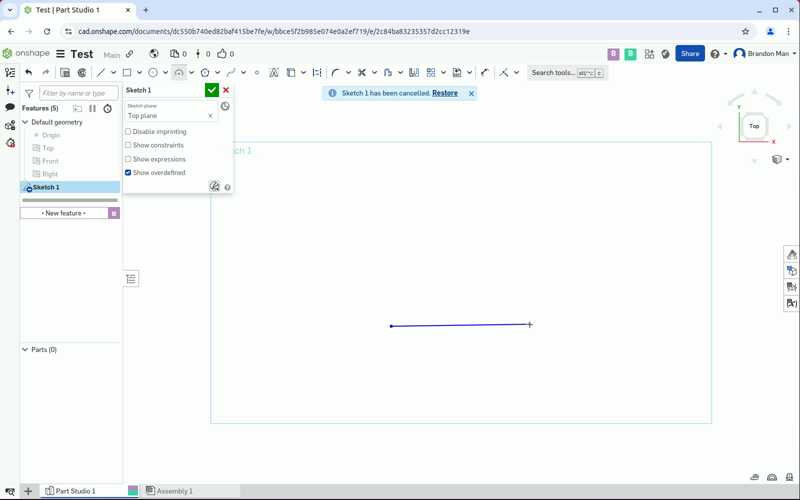
click(529, 324)
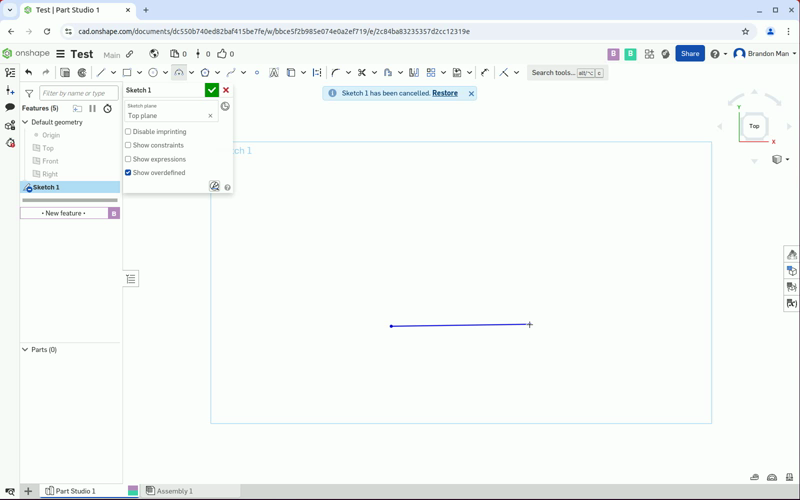
key_down(shift)
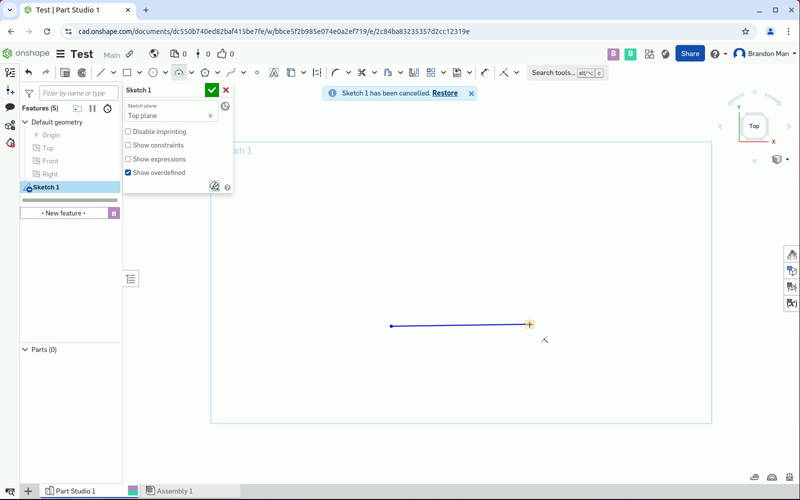
mouse_move(529, 241)
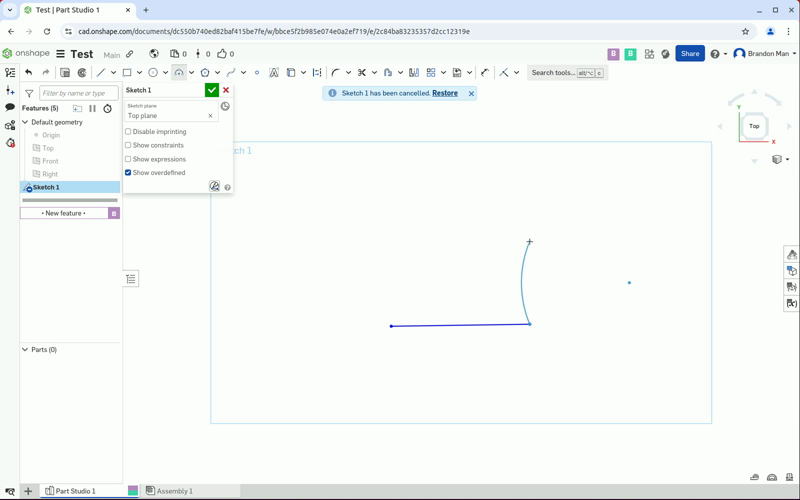
click(529, 241)
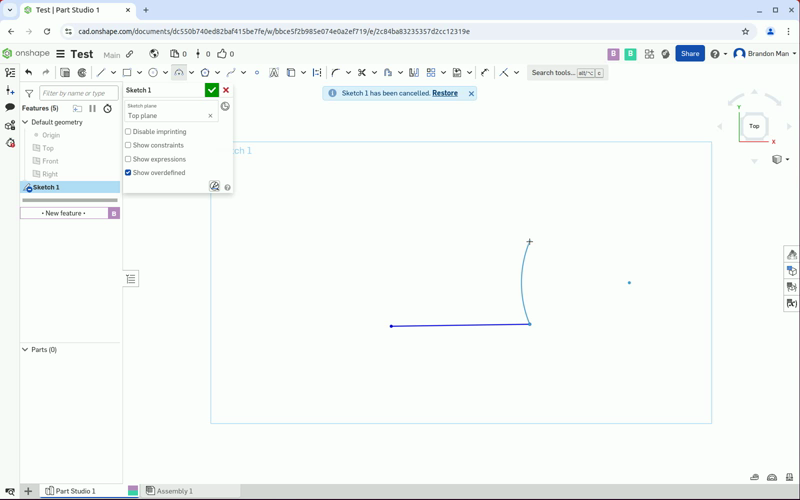
mouse_move(570, 282)
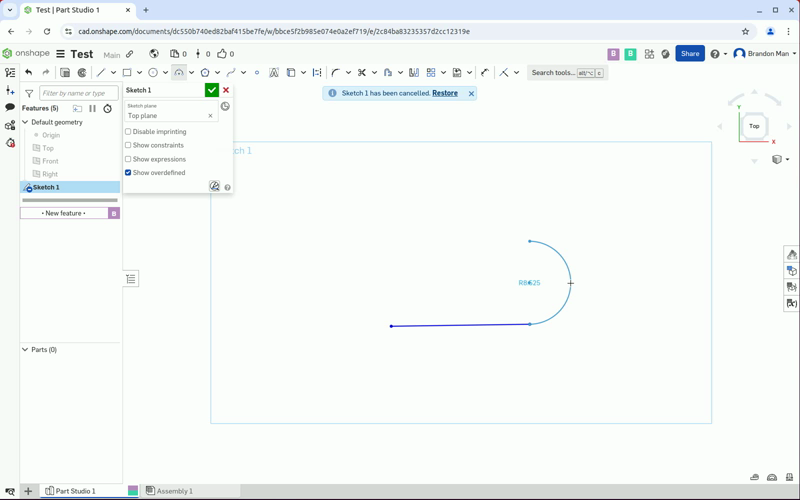
click(570, 282)
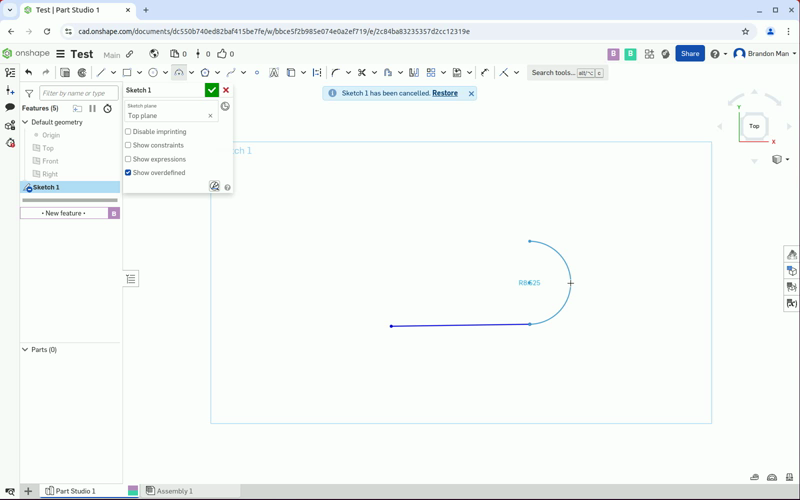
key_up(shift)
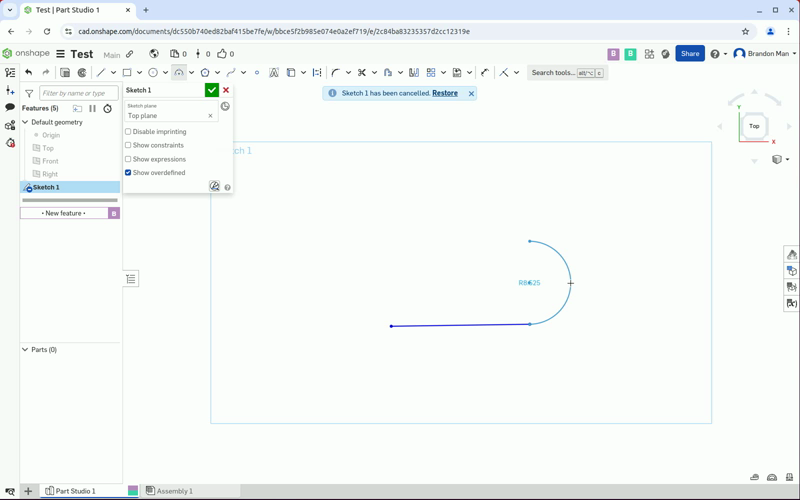
key(esc)
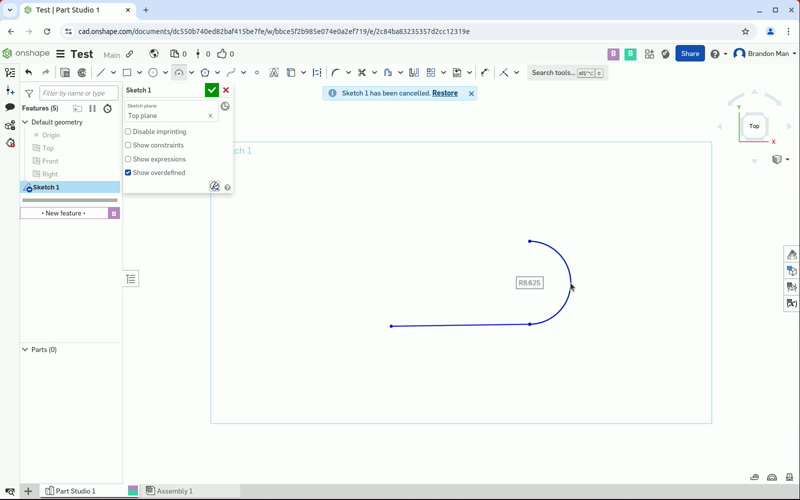
key(l)
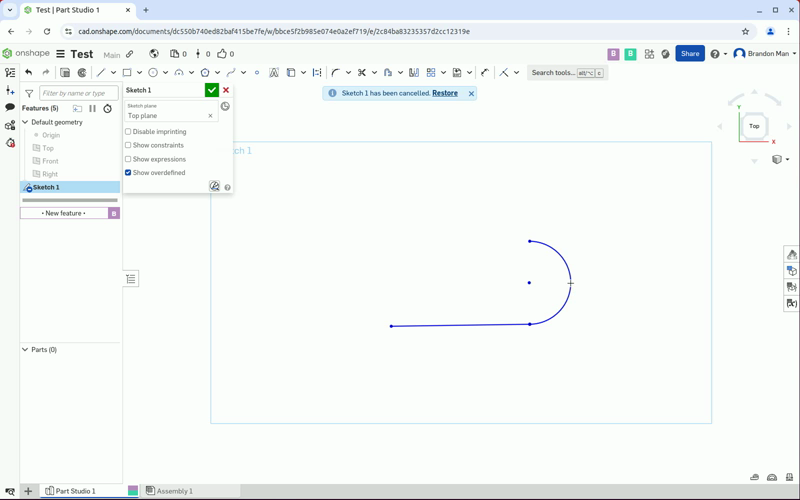
mouse_move(529, 241)
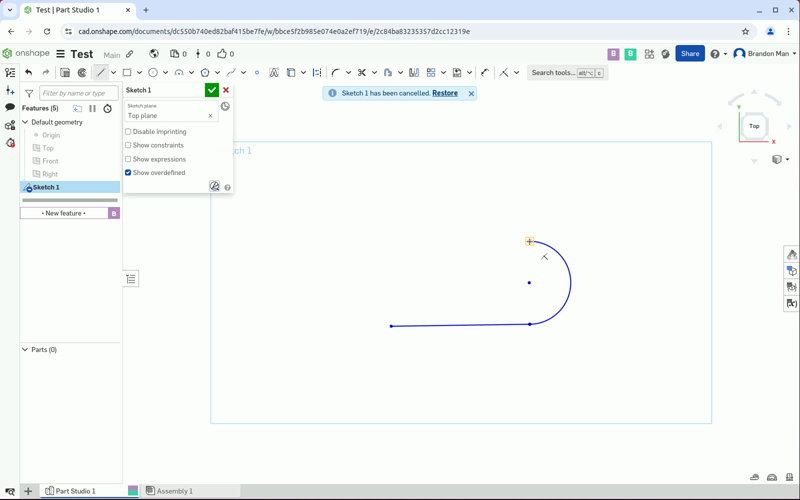
click(529, 241)
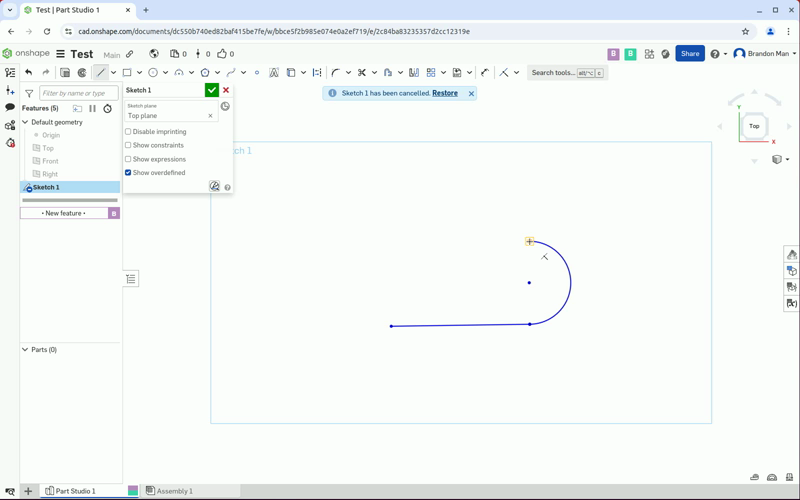
key_down(shift)
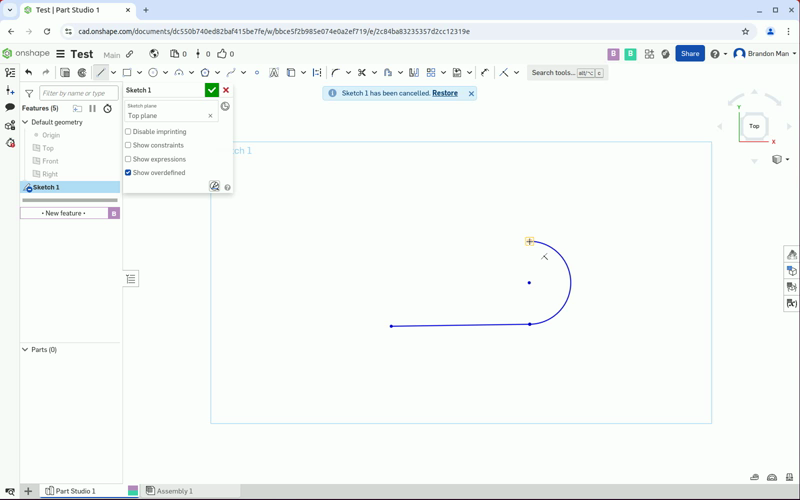
mouse_move(391, 241)
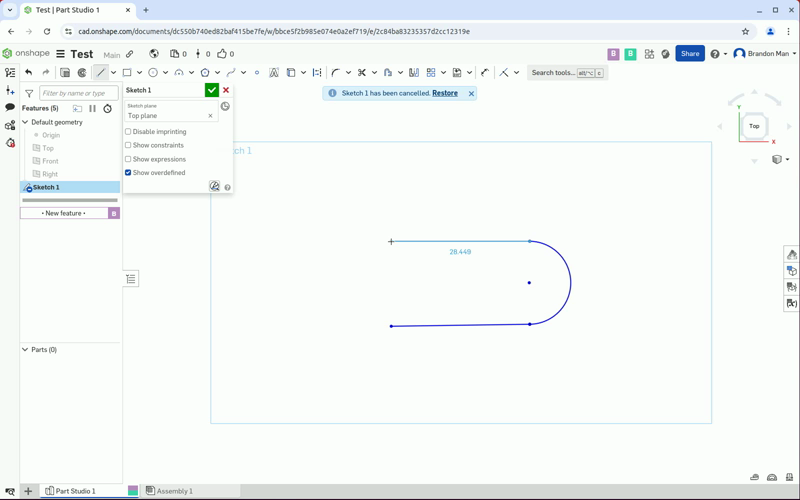
click(391, 241)
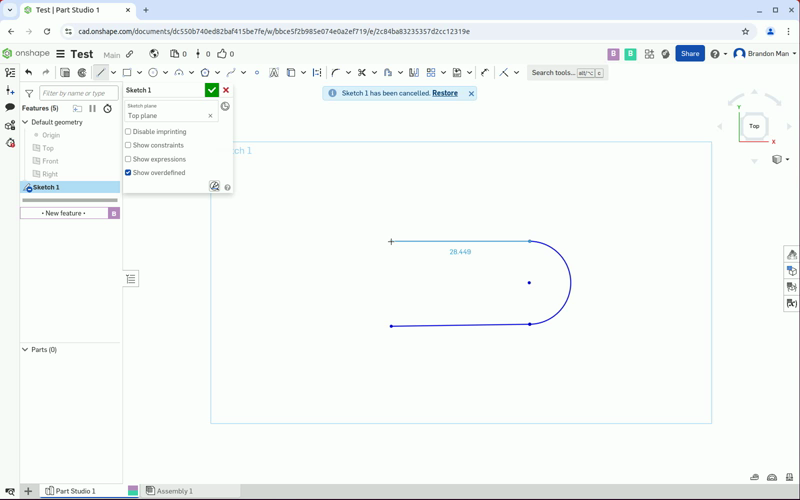
key_up(shift)
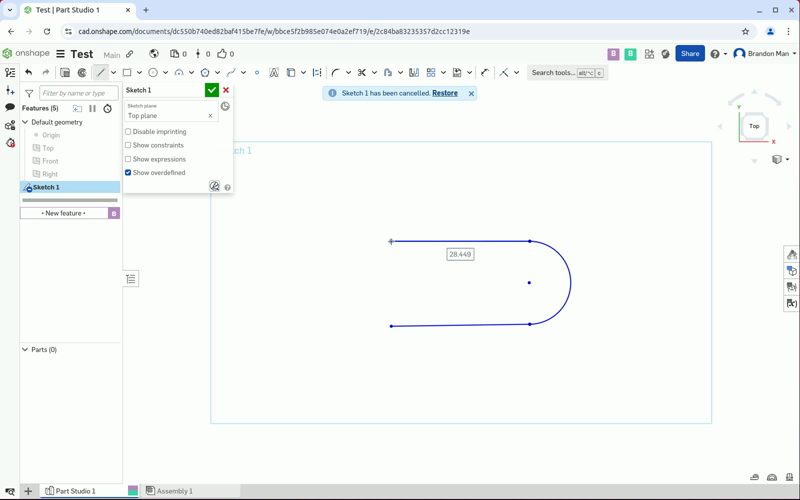
key(esc)
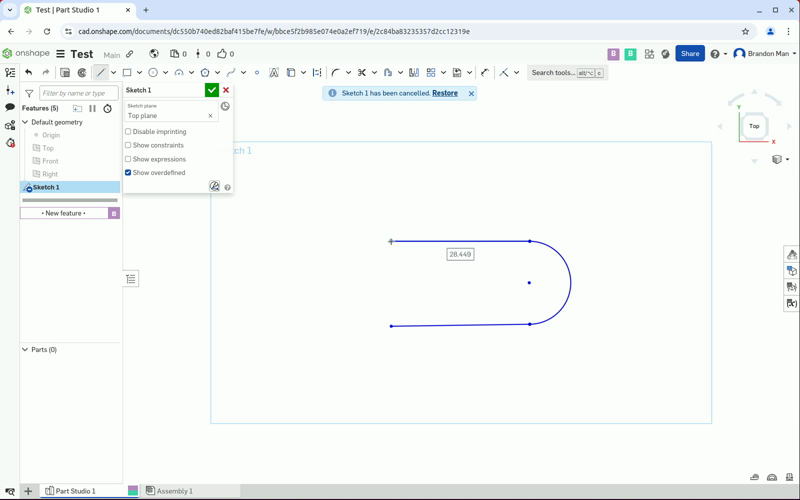
key(a)
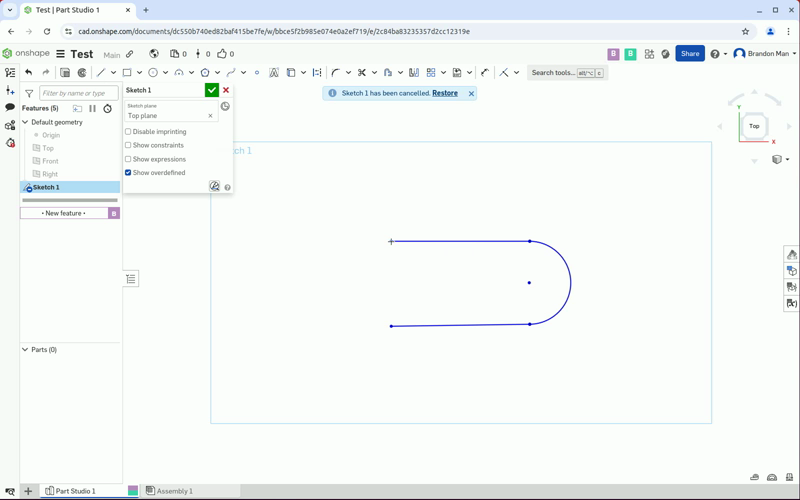
mouse_move(391, 241)
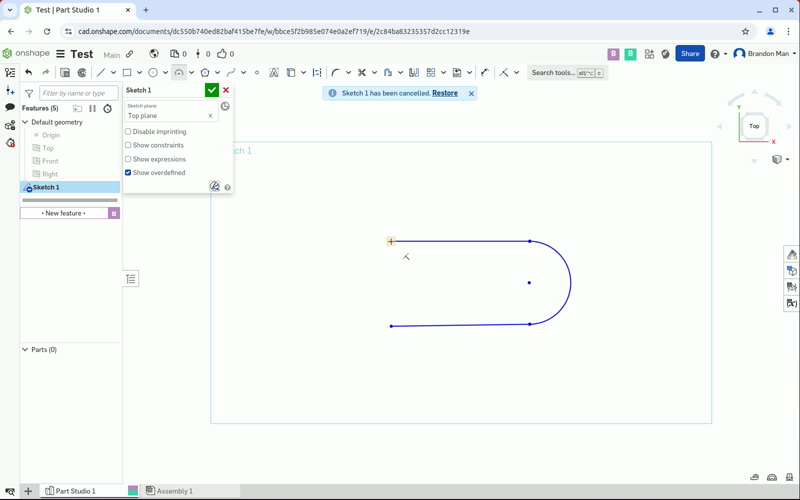
click(391, 241)
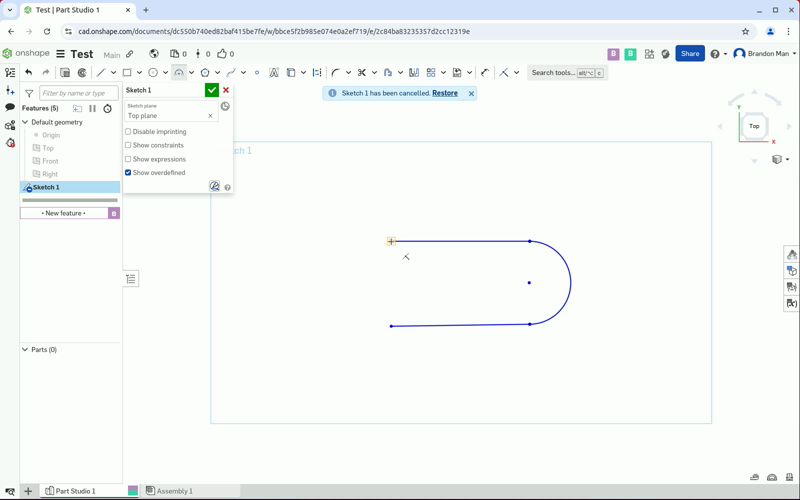
mouse_move(391, 326)
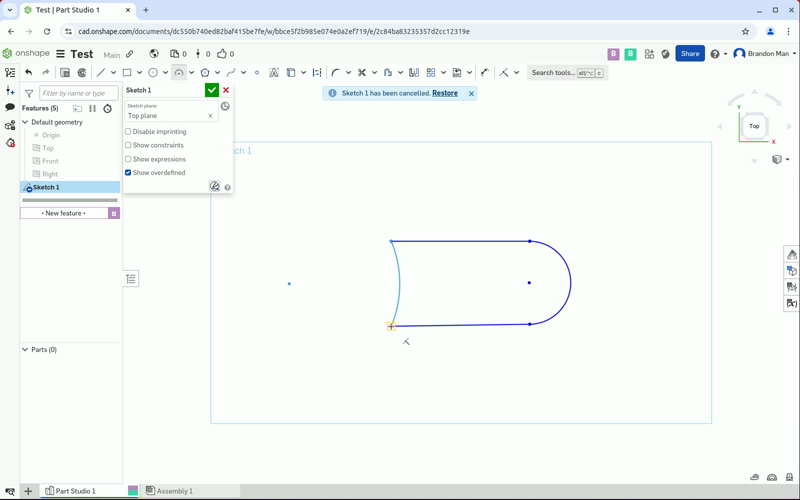
click(391, 326)
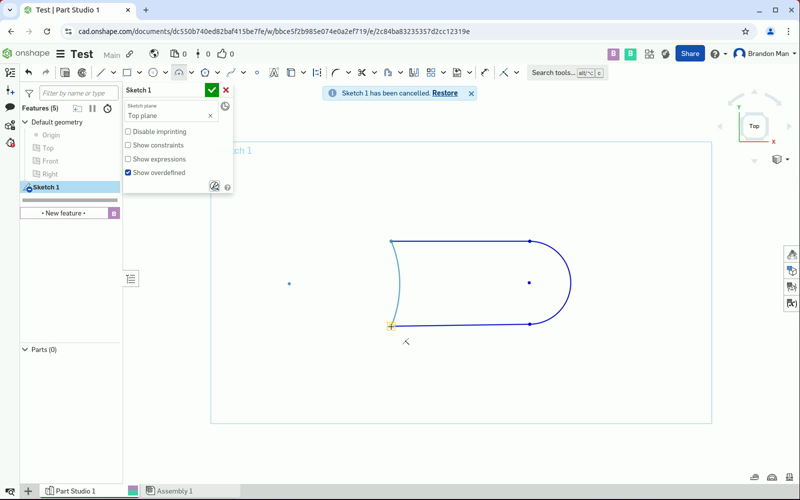
key_down(shift)
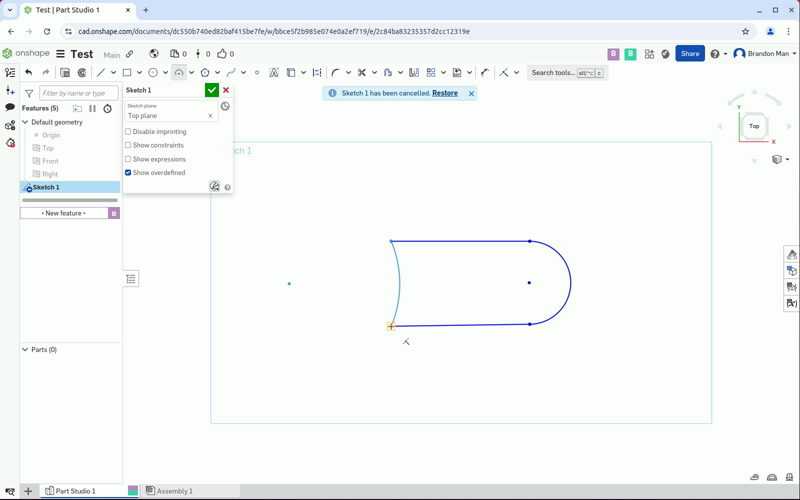
mouse_move(433, 283)
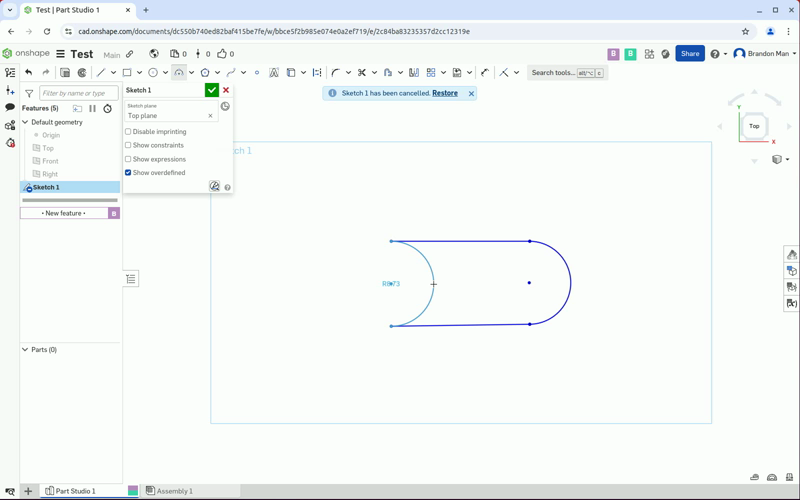
click(433, 283)
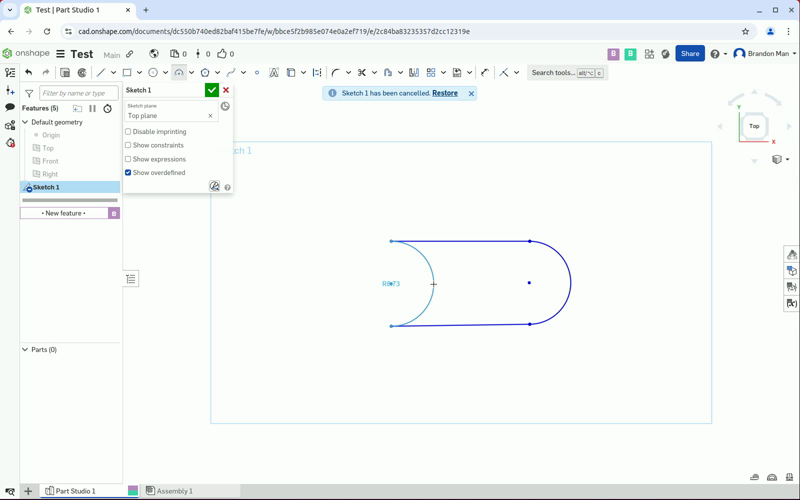
key_up(shift)
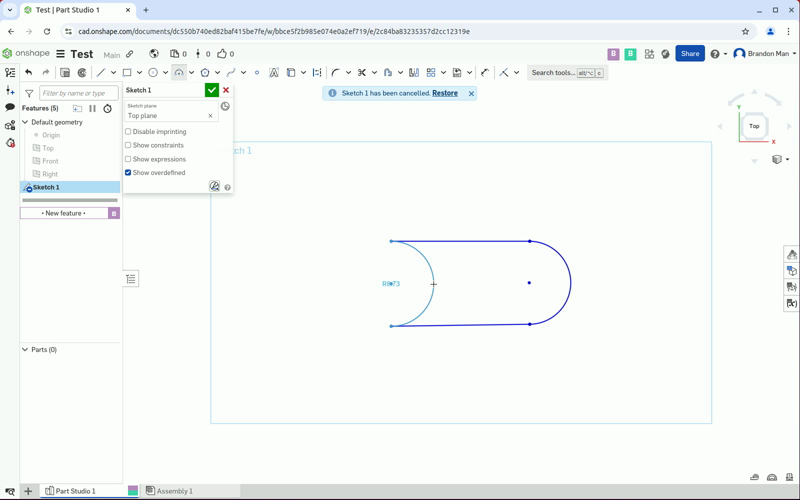
key(esc)
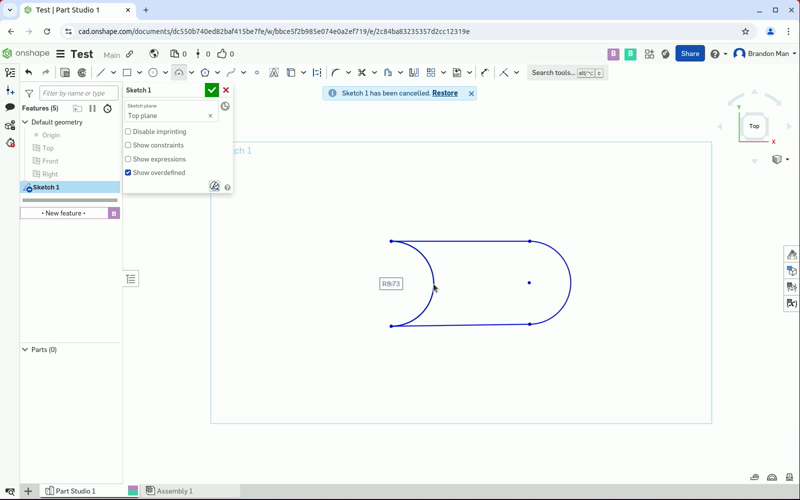
key(c)
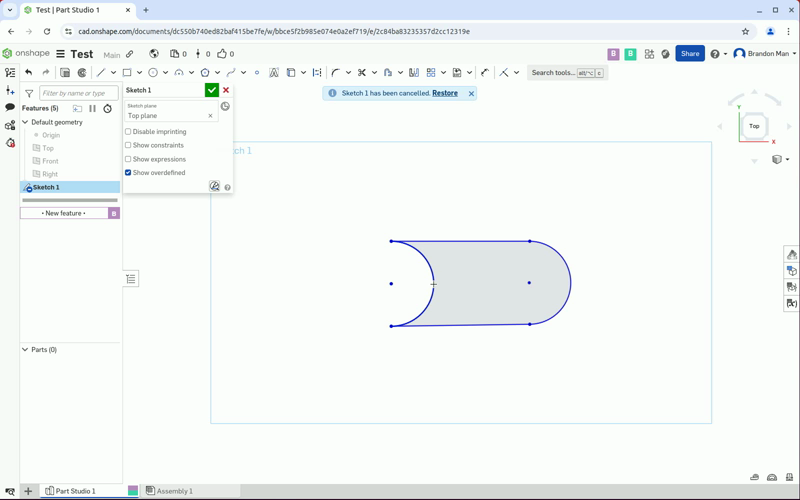
key_down(shift)
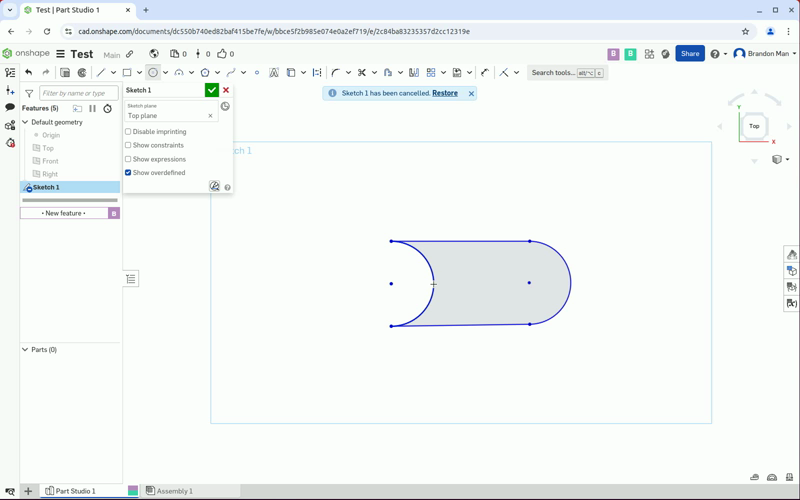
mouse_move(529, 282)
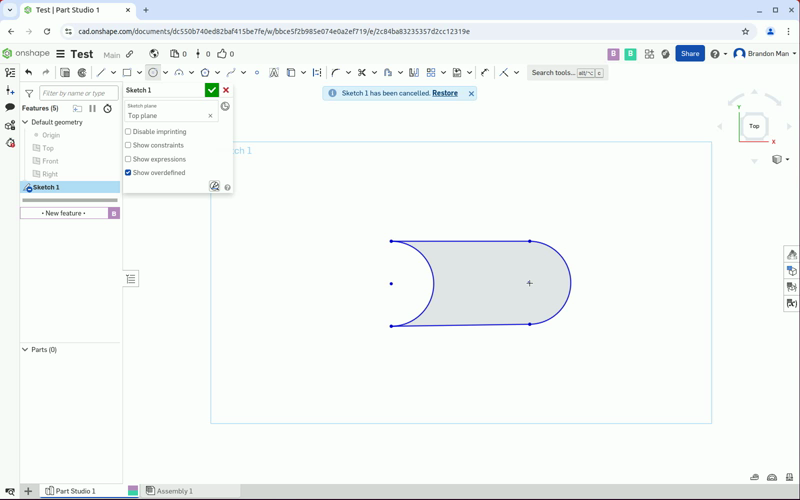
scroll(6)
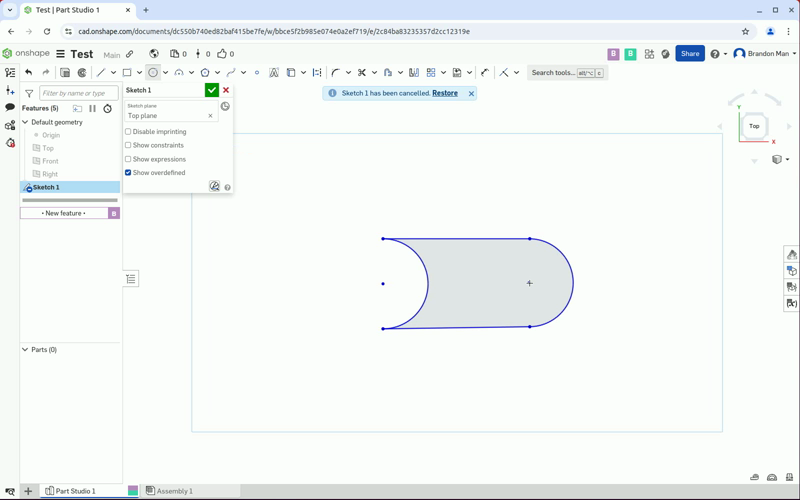
scroll(6)
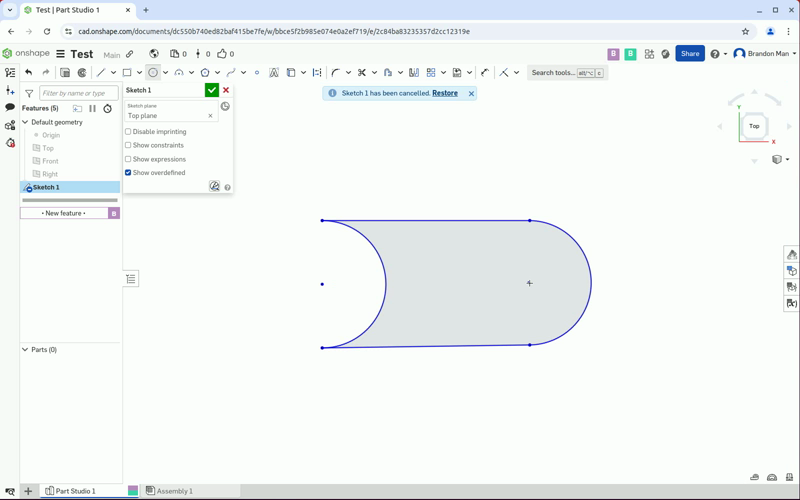
scroll(6)
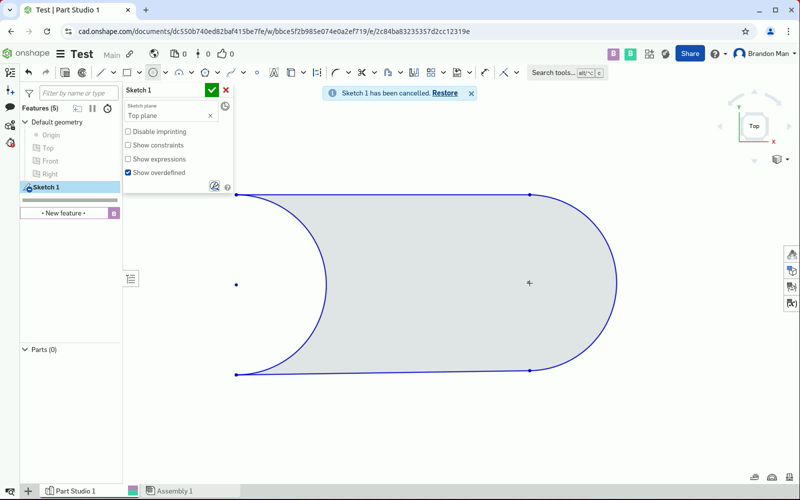
scroll(6)
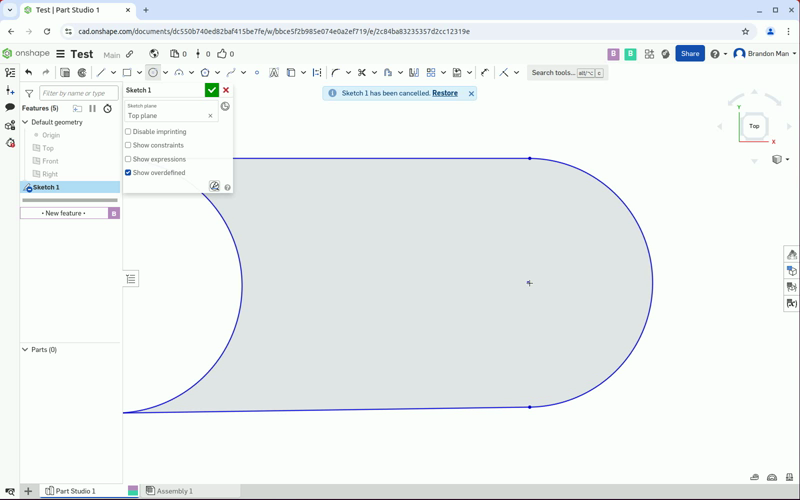
scroll(6)
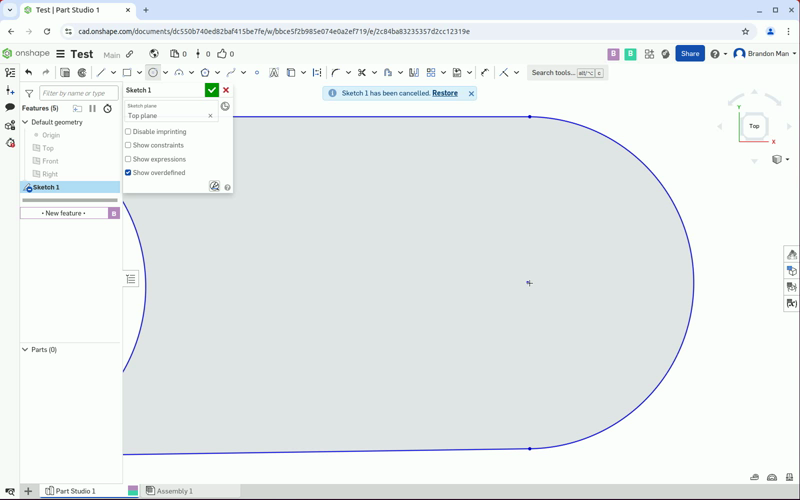
scroll(6)
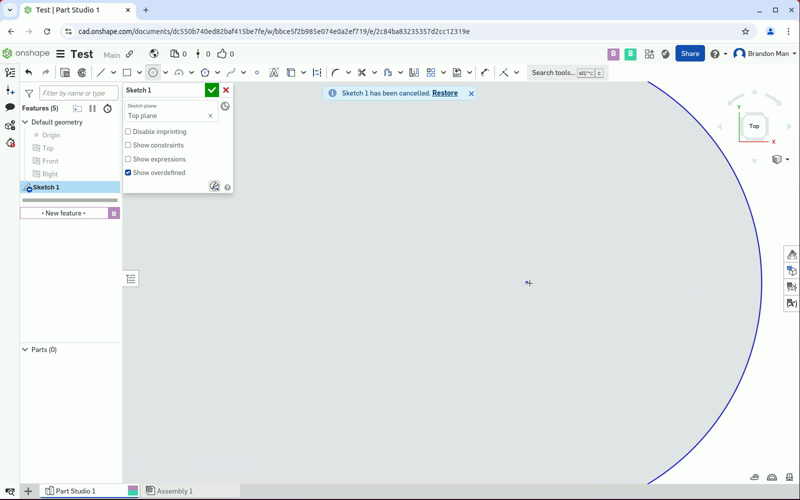
scroll(6)
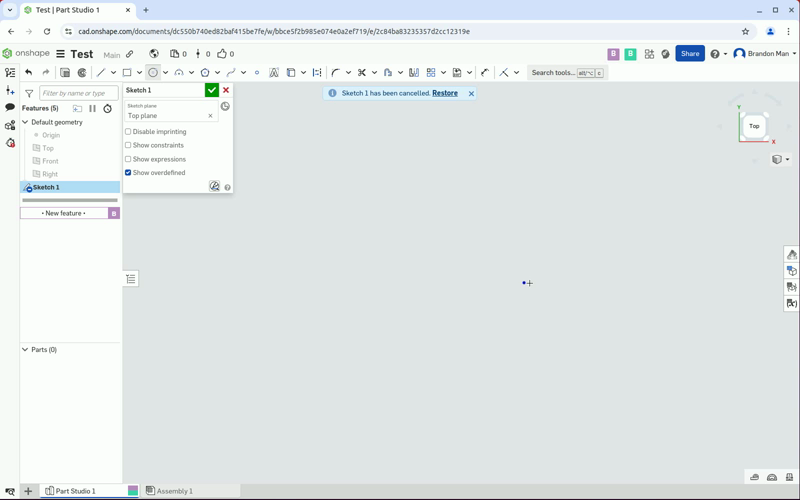
click(529, 282)
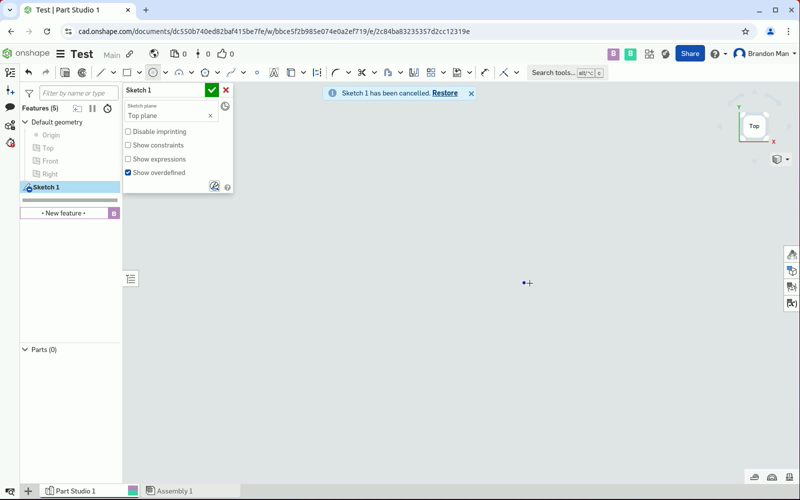
scroll(-6)
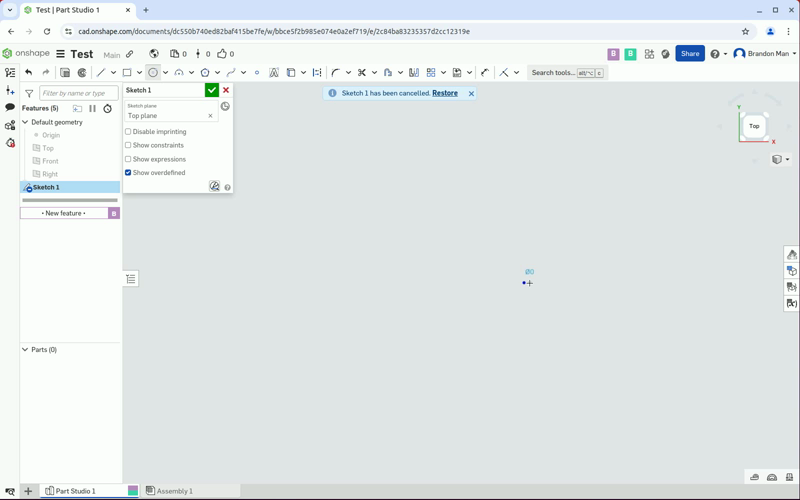
scroll(-6)
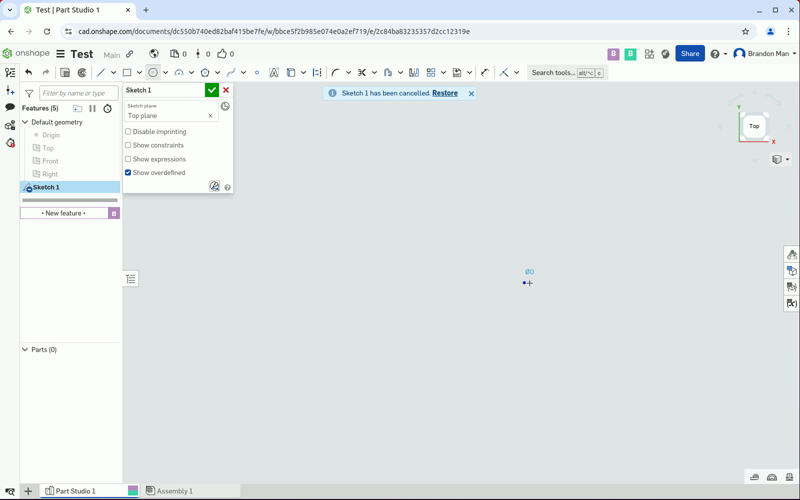
scroll(-6)
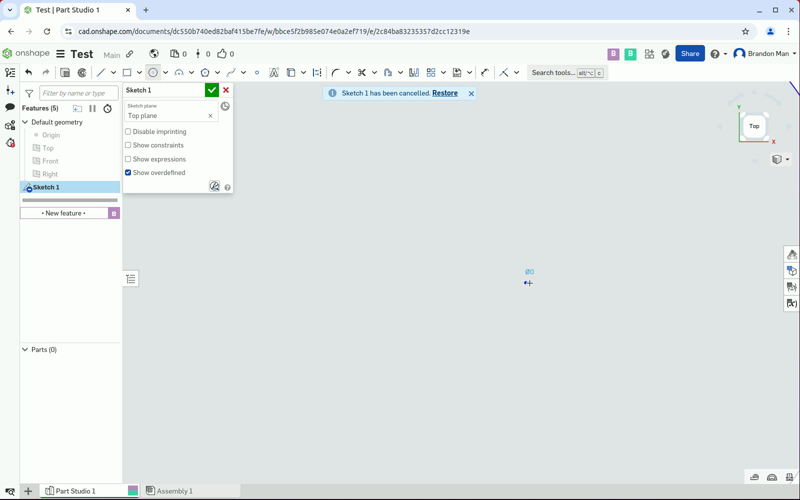
scroll(-6)
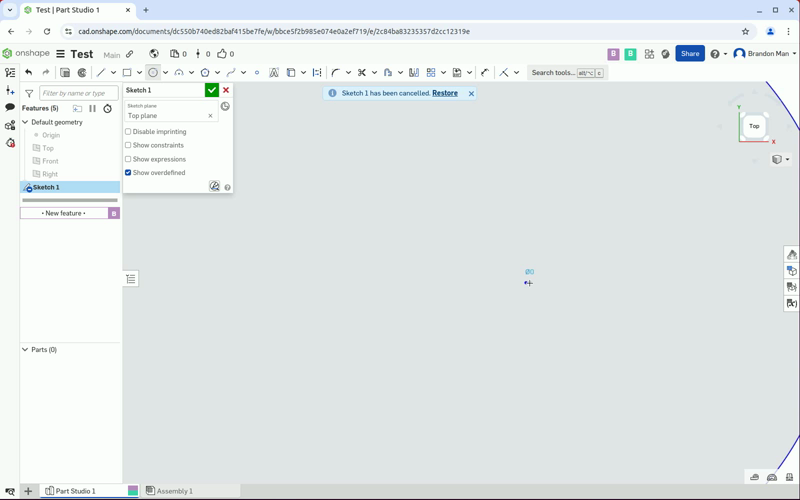
scroll(-6)
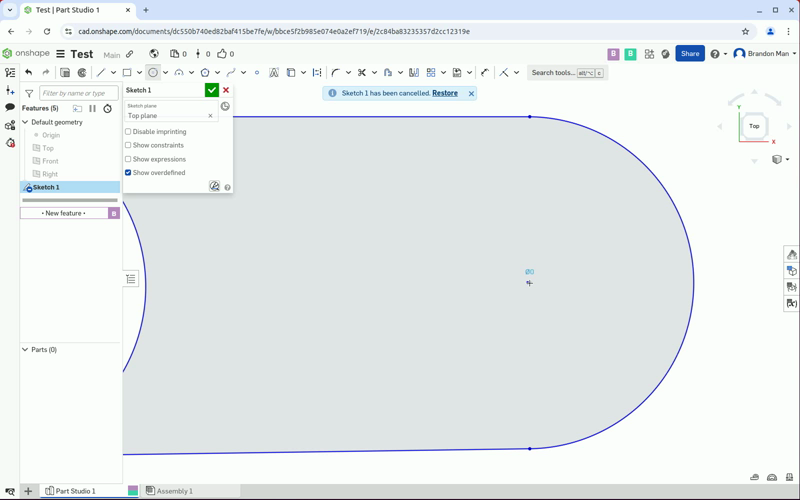
scroll(-6)
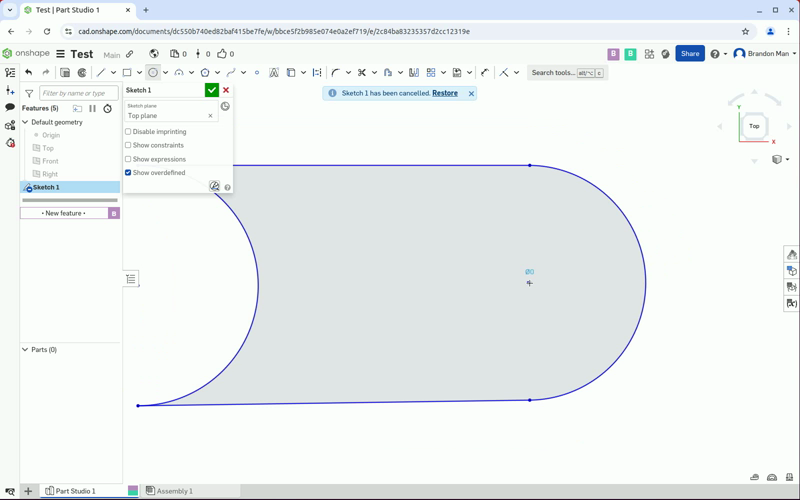
scroll(-6)
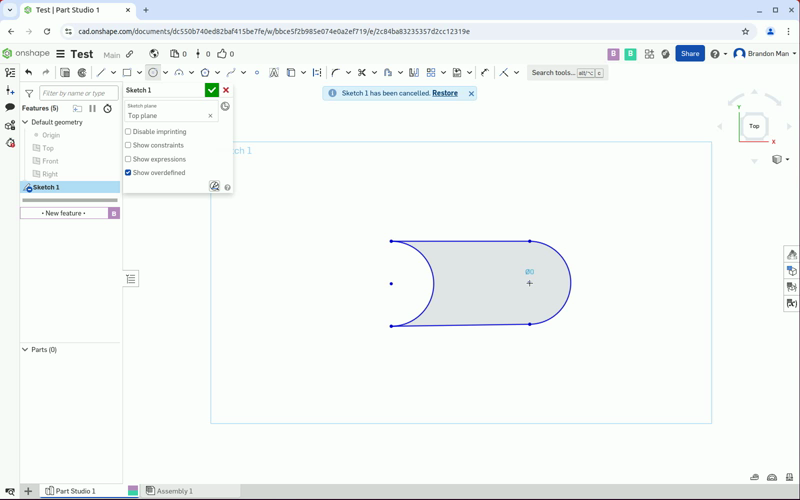
key_up(shift)
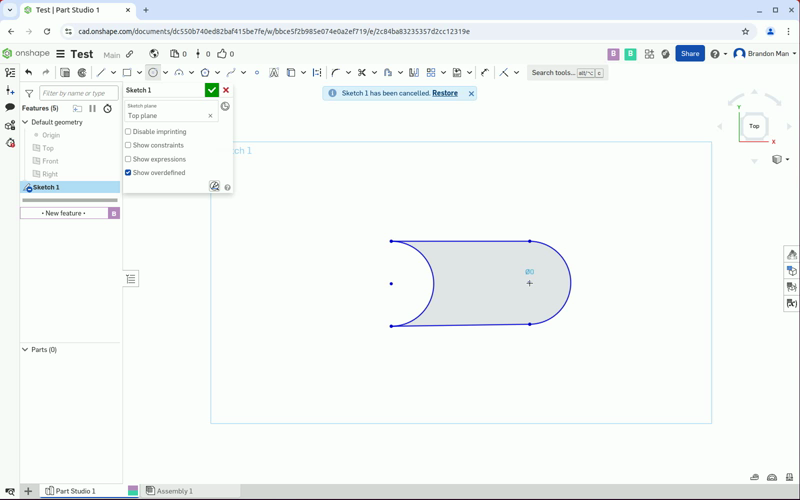
mouse_move(554, 282)
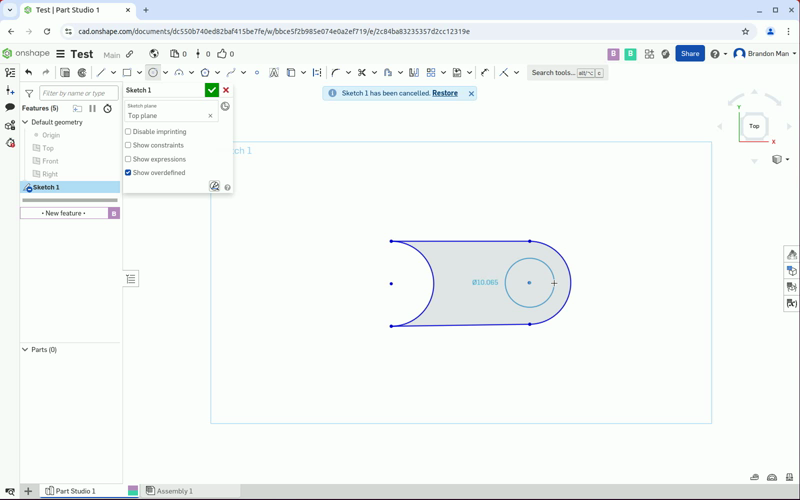
click(554, 282)
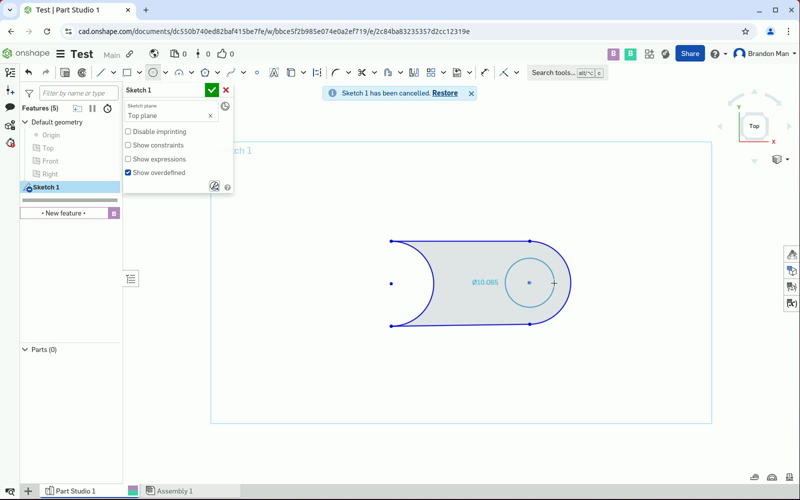
key(esc)
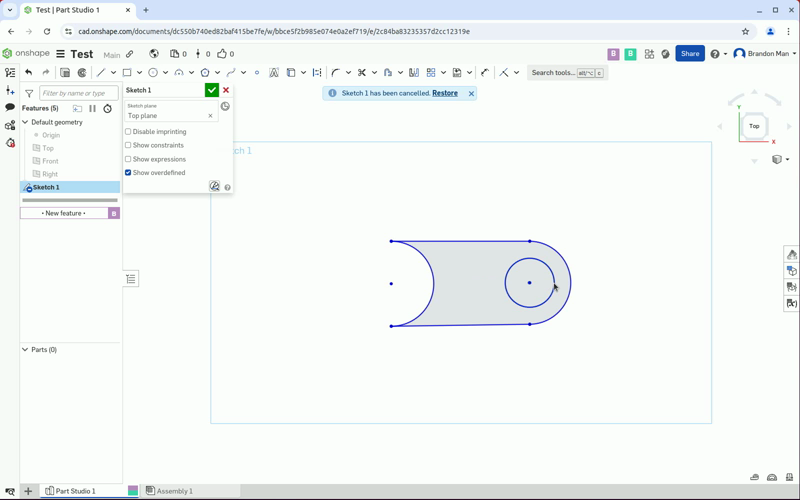
mouse_move(456, 318)
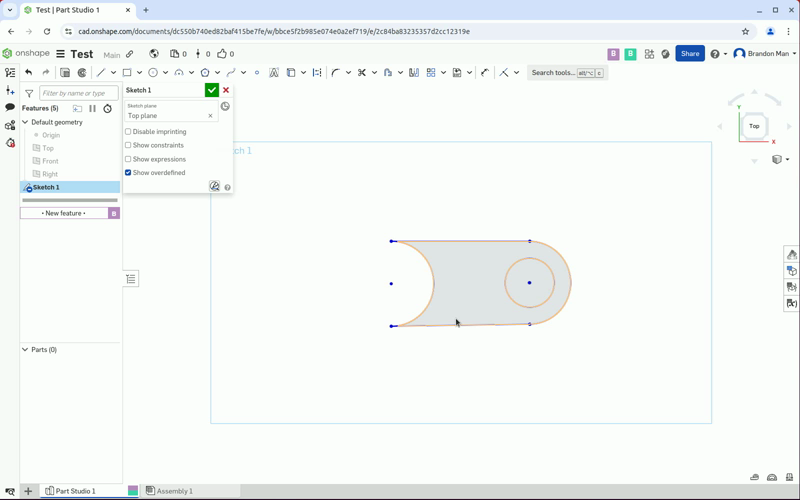
click(456, 318)
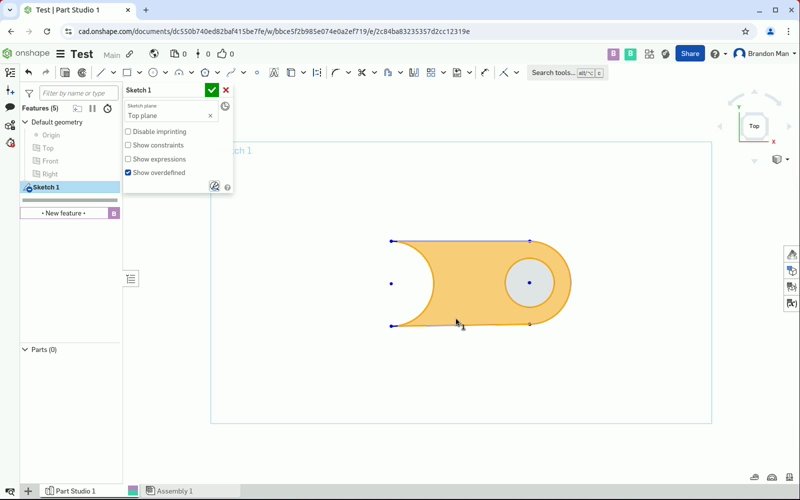
mouse_move(73, 352)
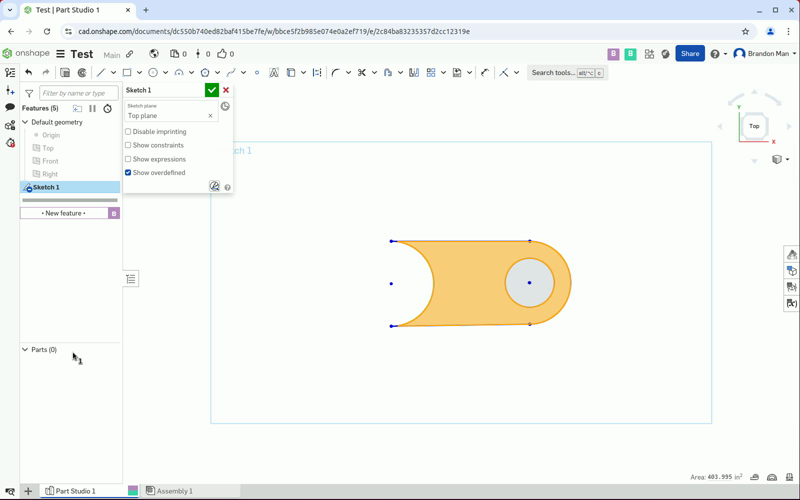
key(shift+y)
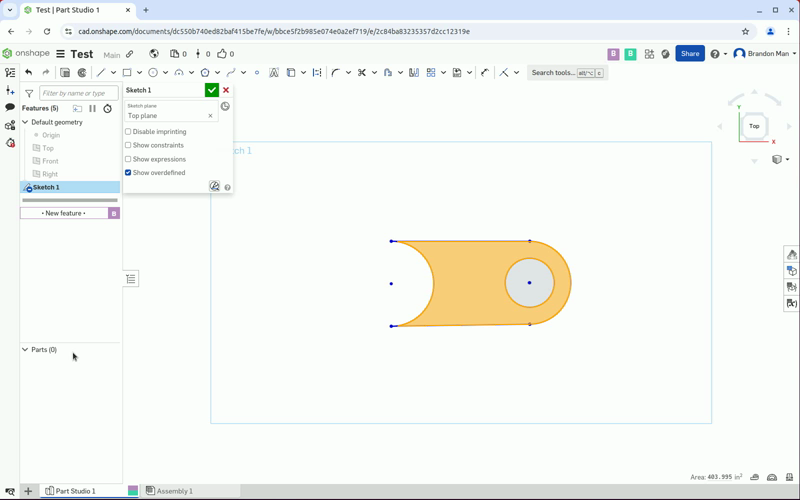
key(shift+e)
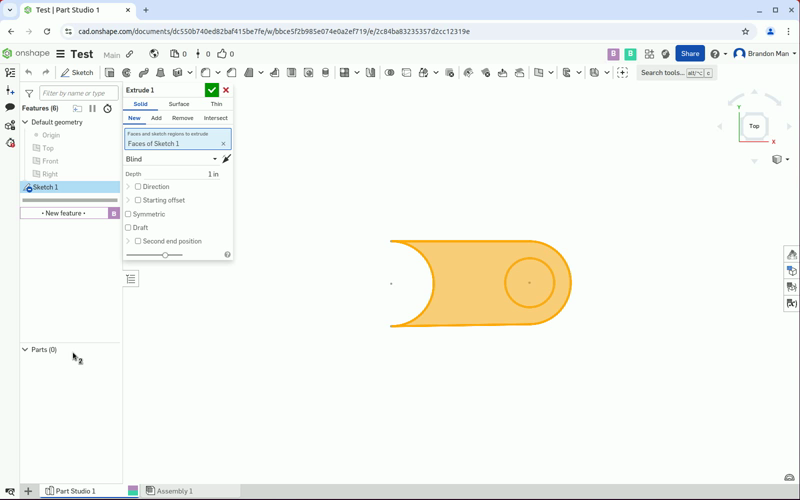
mouse_move(143, 106)
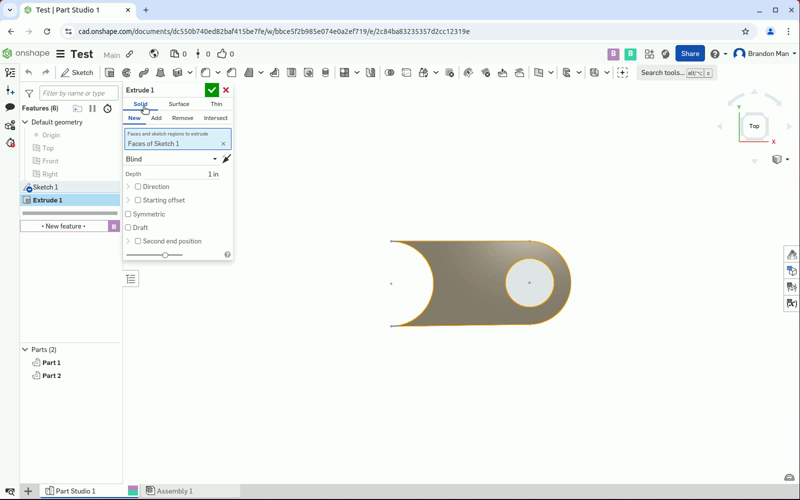
click(143, 106)
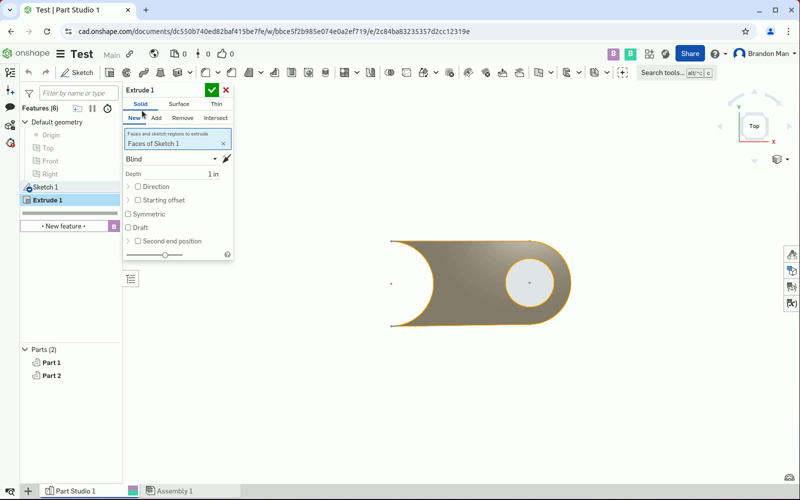
mouse_move(137, 120)
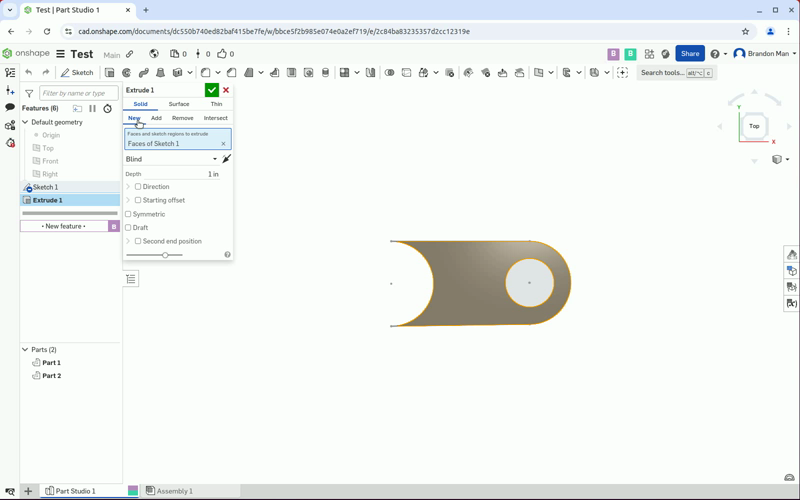
click(137, 120)
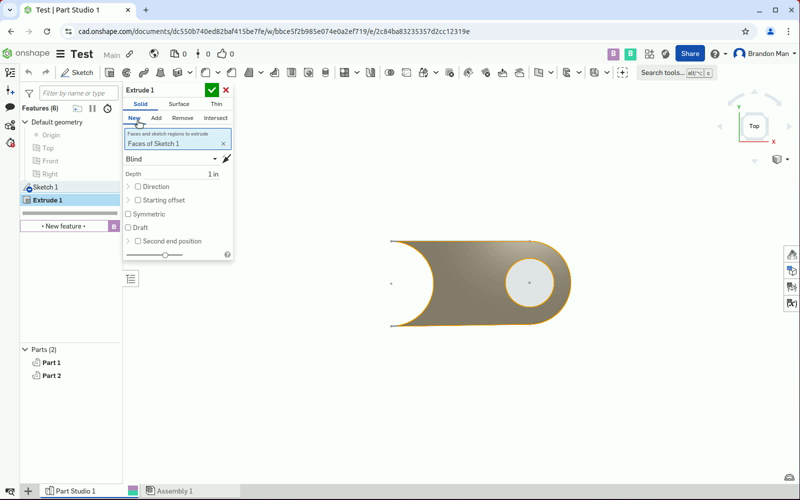
key(tab, 4)
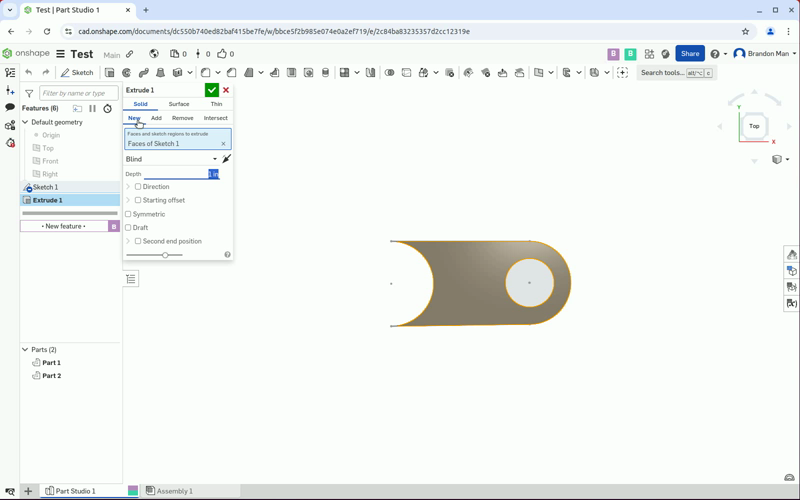
text(7.703)
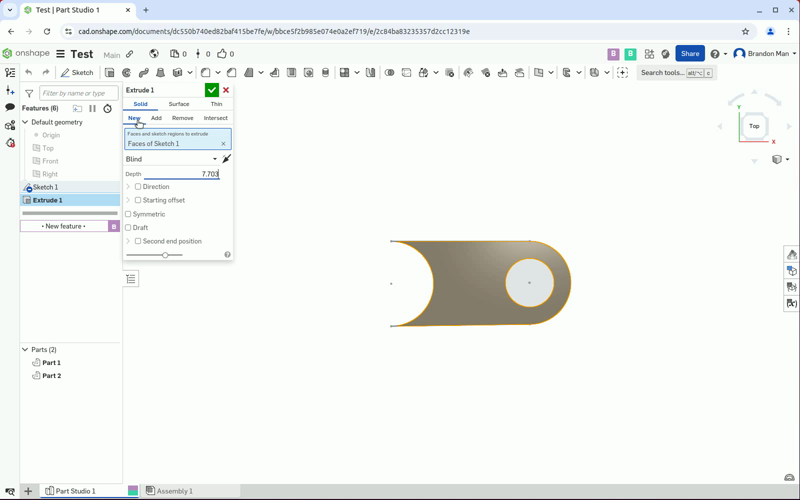
key(enter)
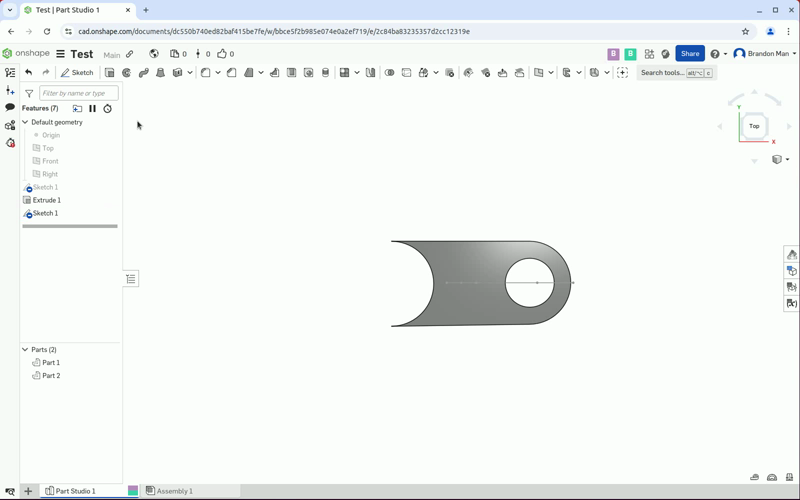
key(shift+h)
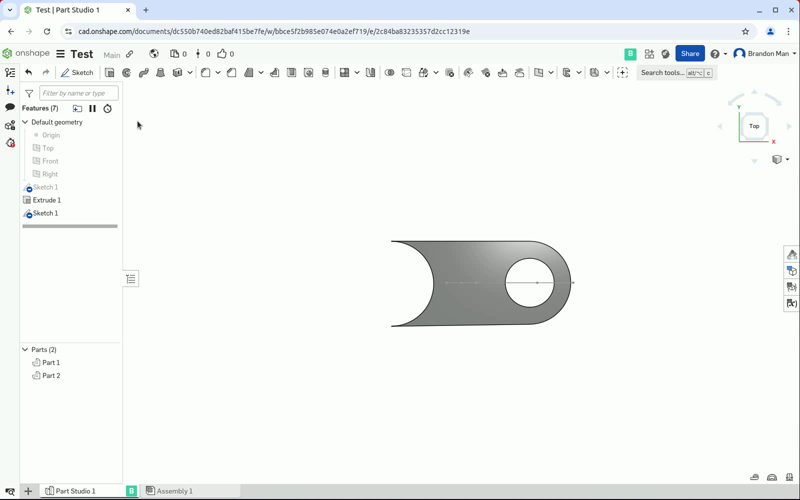
key(shift+h)
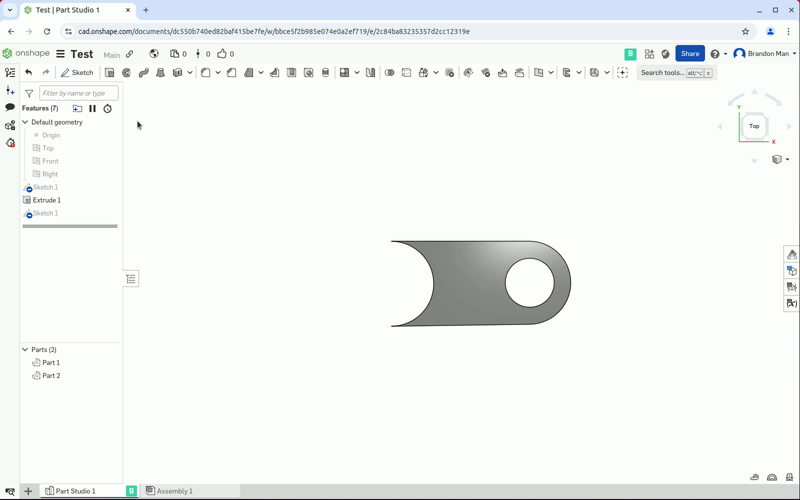
mouse_move(73, 189)
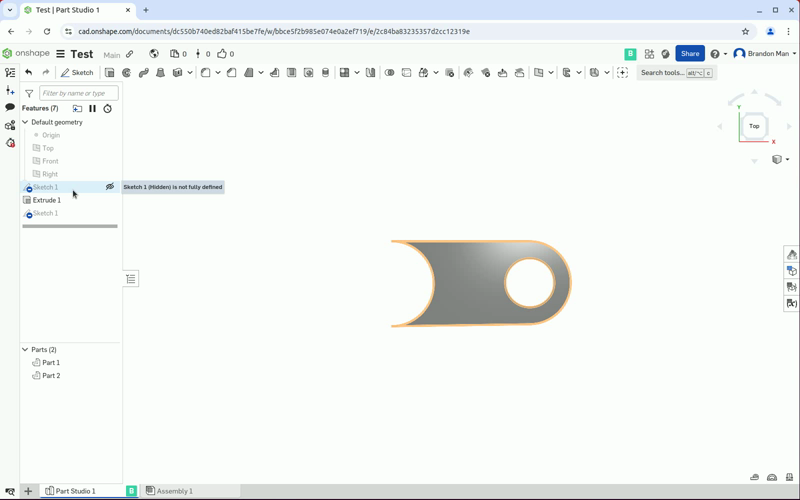
click(73, 189)
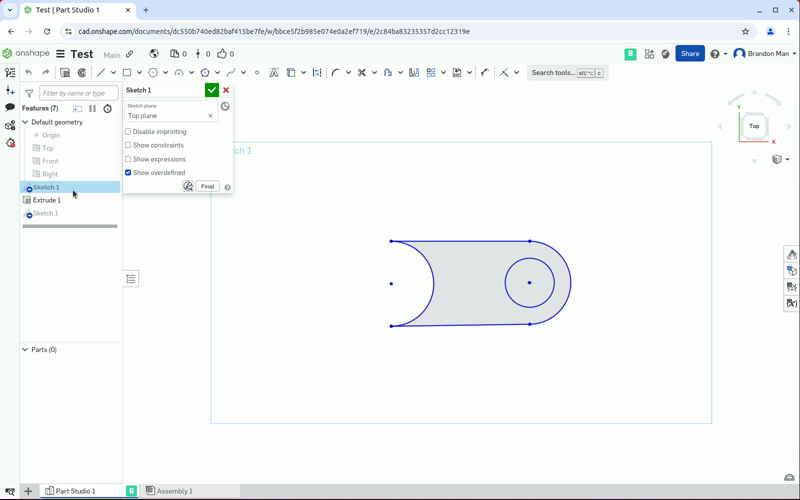
mouse_move(229, 92)
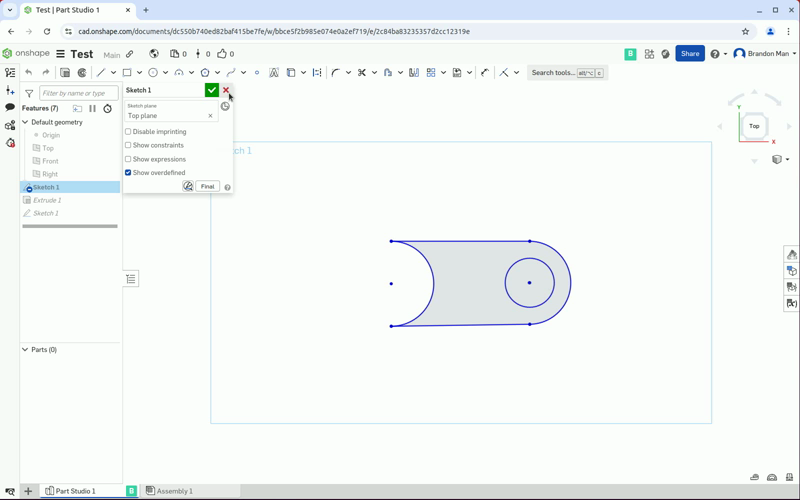
click(229, 92)
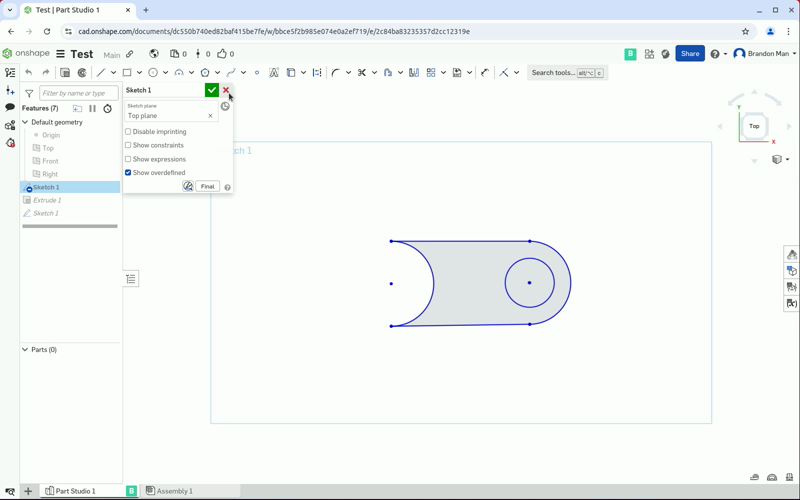
key(shift+s)
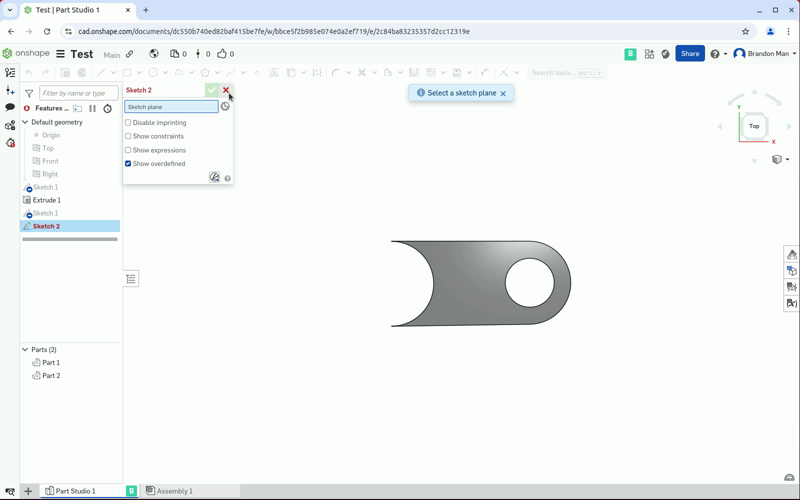
mouse_move(73, 150)
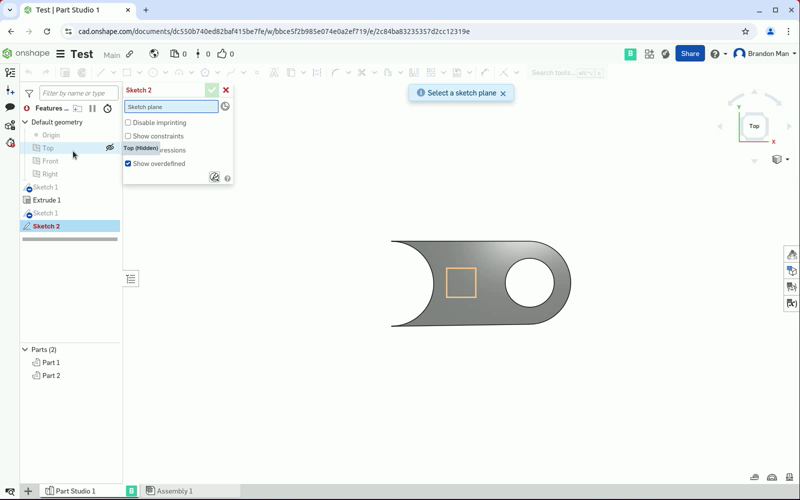
click(73, 150)
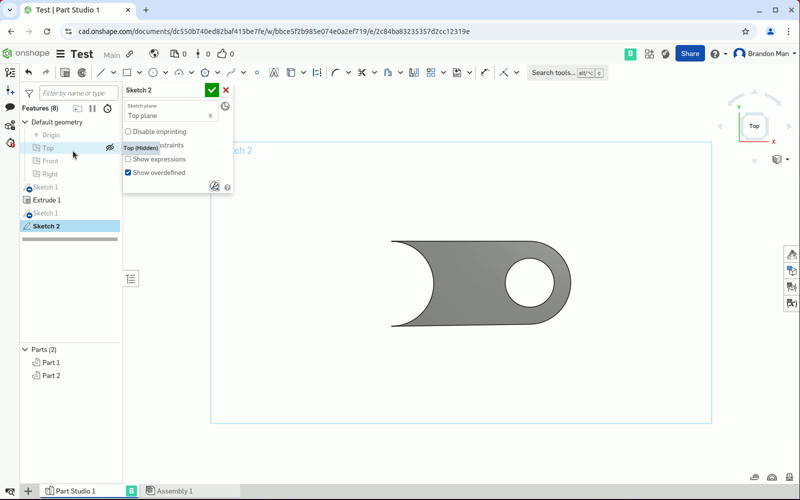
mouse_move(73, 352)
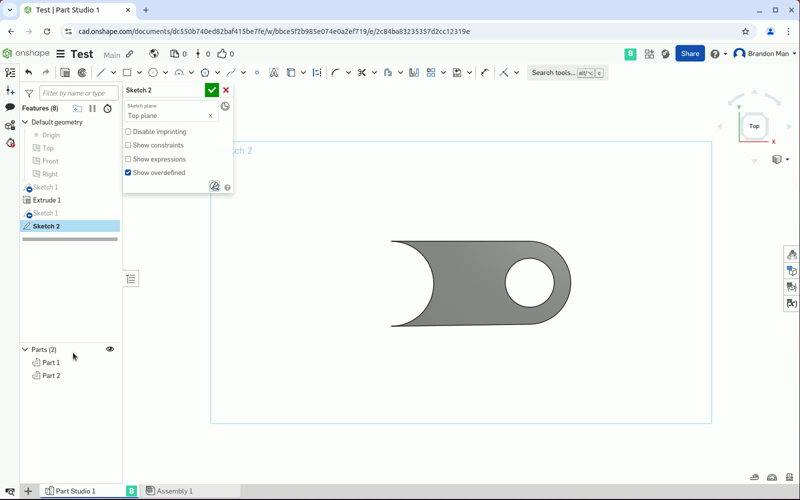
key(y)
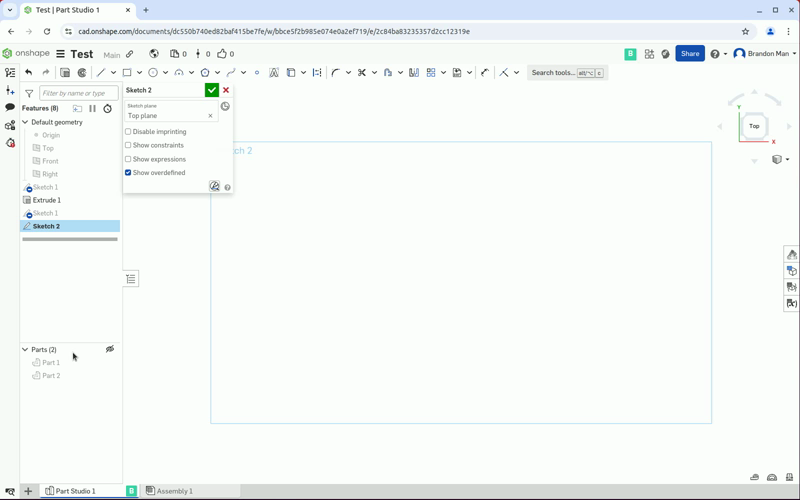
key(c)
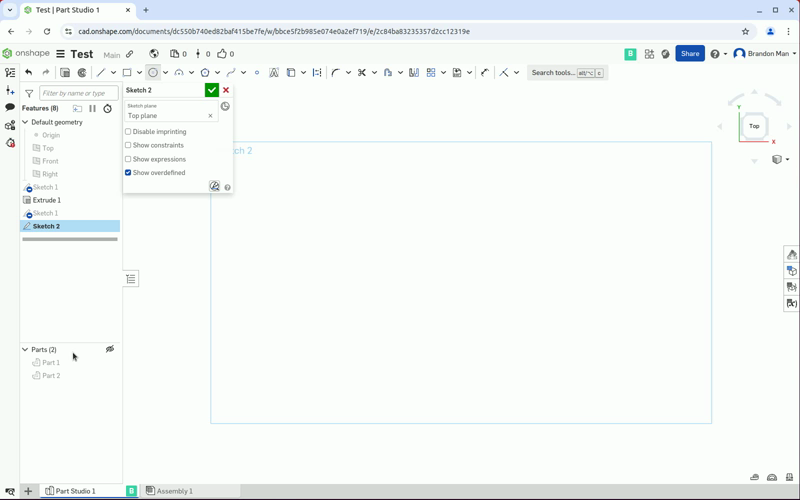
key_down(shift)
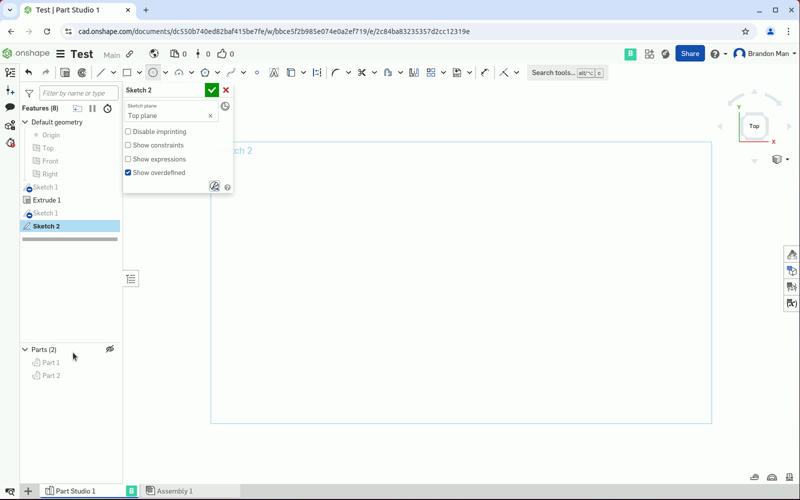
mouse_move(392, 282)
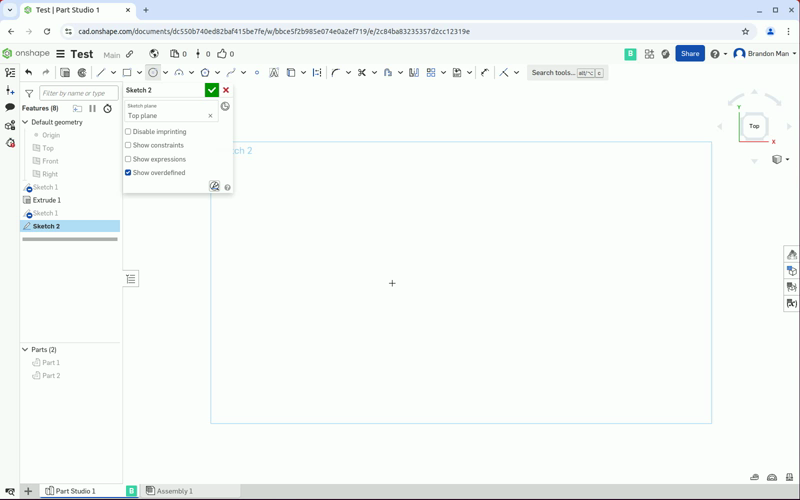
click(392, 282)
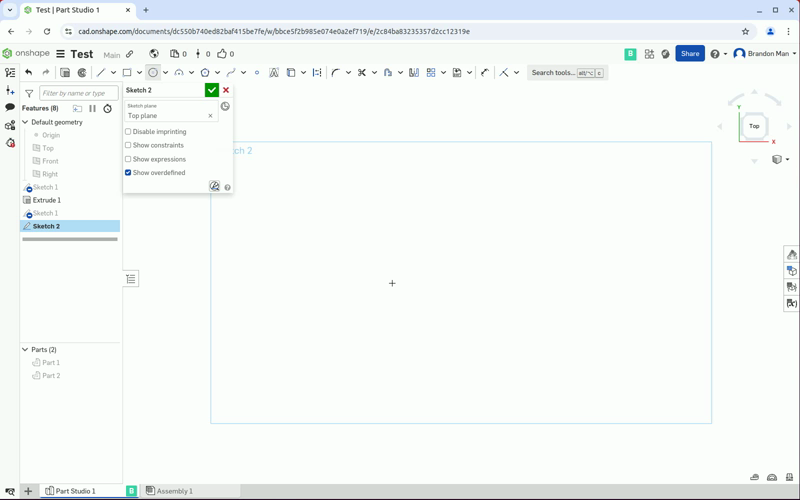
key_up(shift)
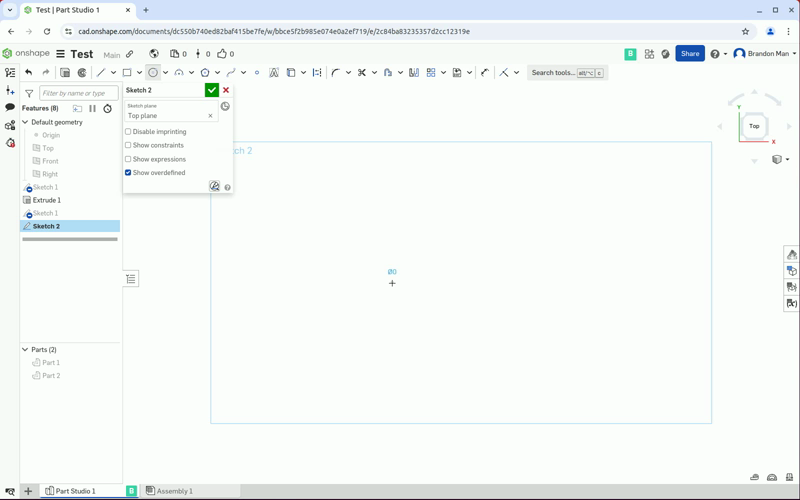
mouse_move(435, 282)
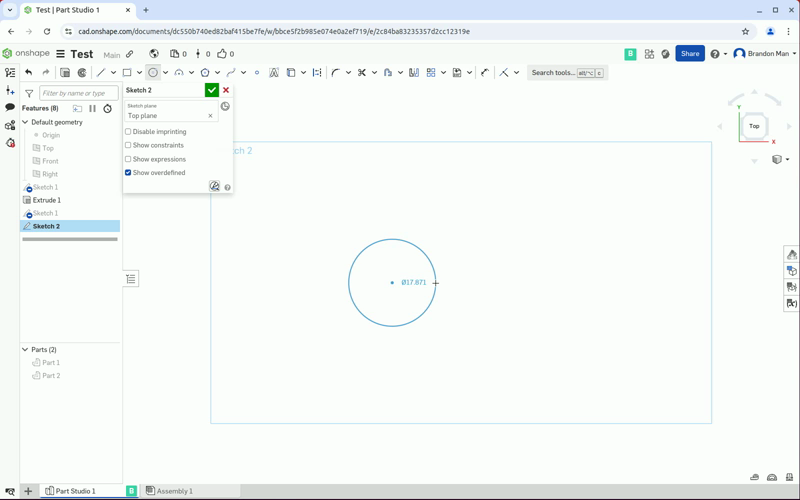
click(435, 282)
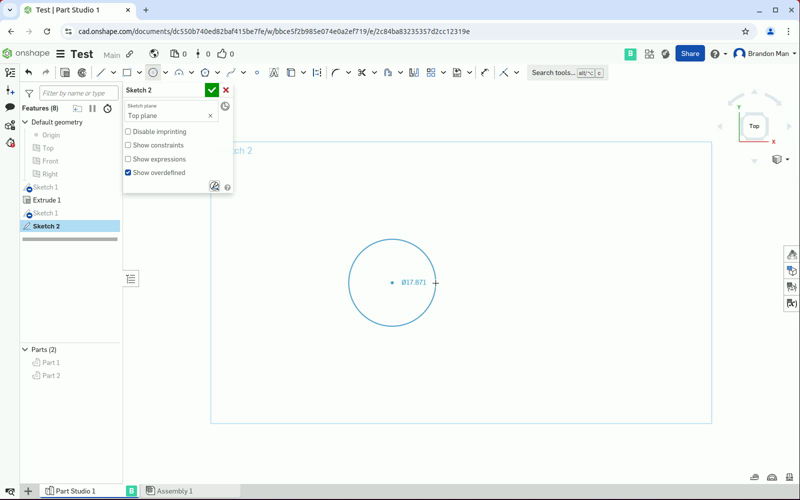
key(esc)
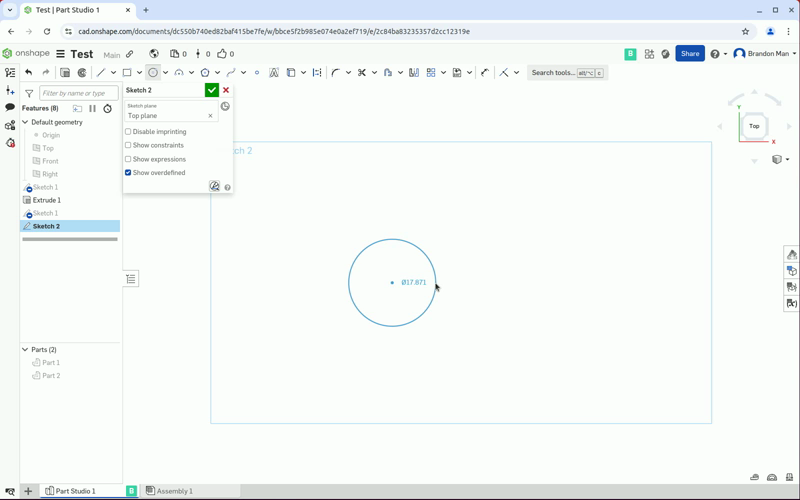
key(c)
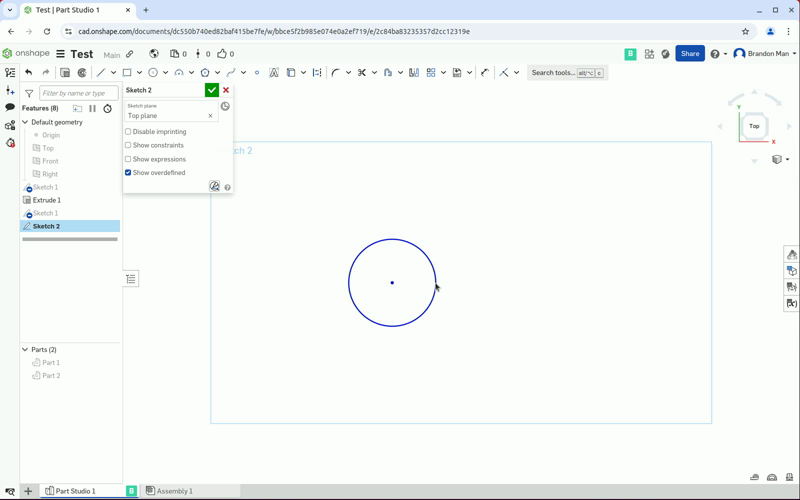
key_down(shift)
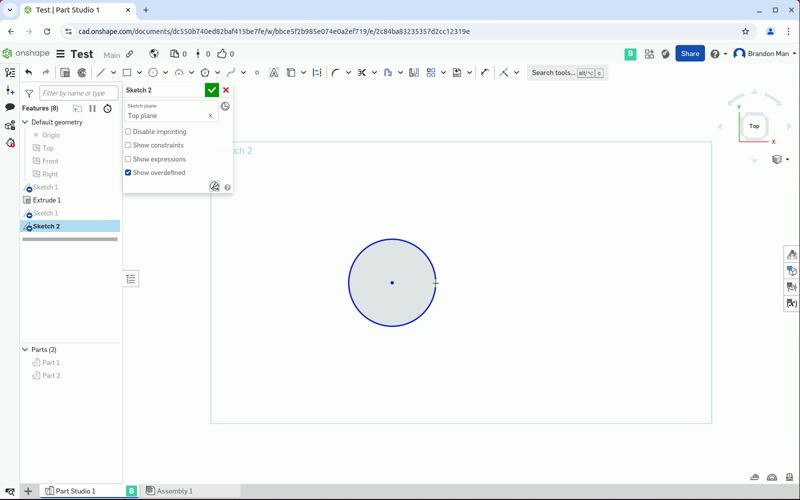
mouse_move(392, 282)
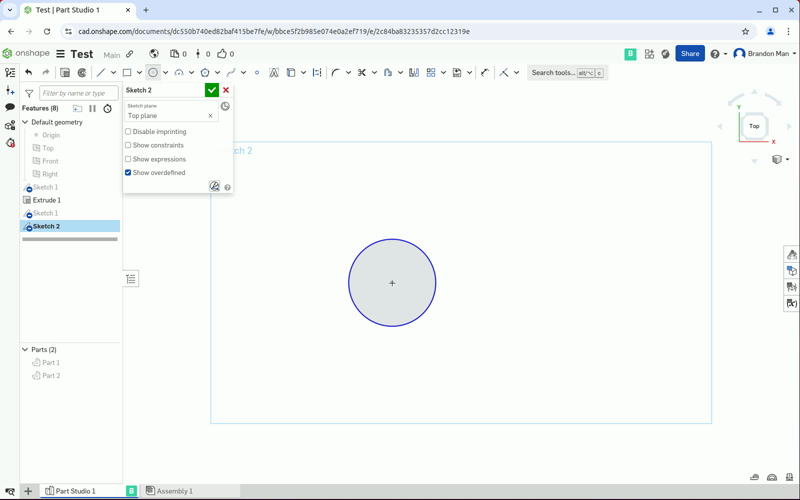
click(392, 282)
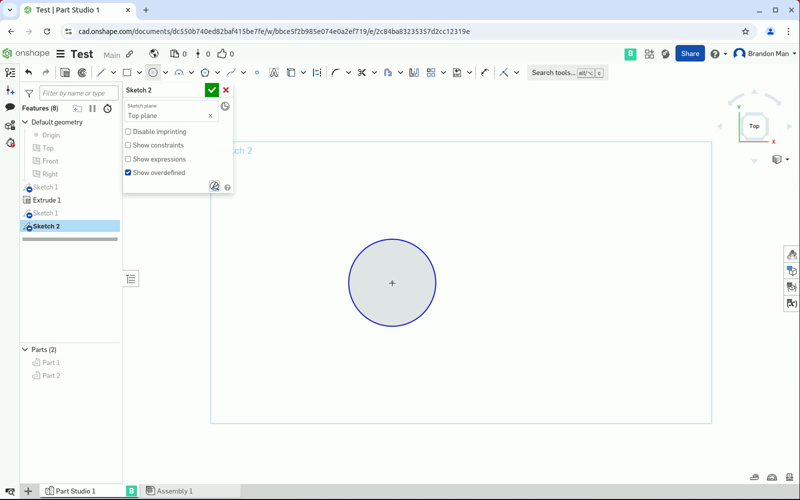
key_up(shift)
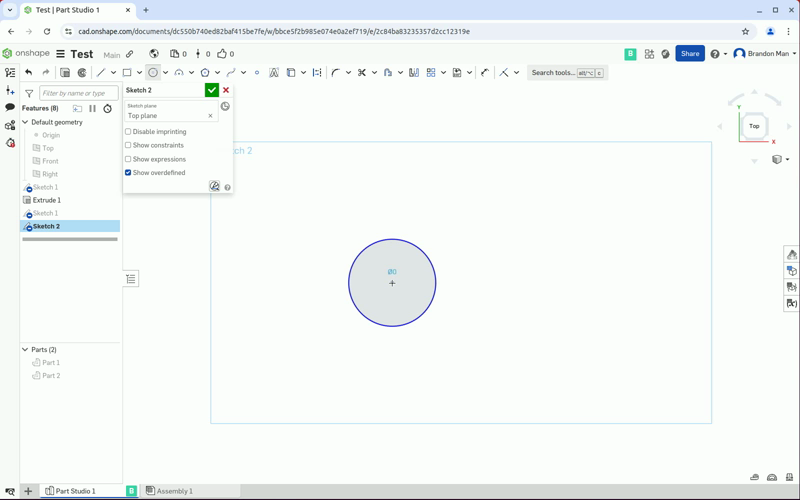
mouse_move(415, 282)
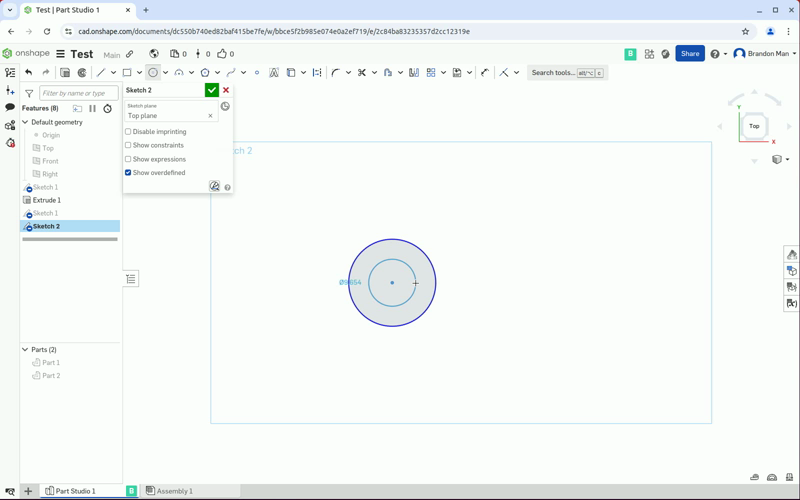
click(415, 282)
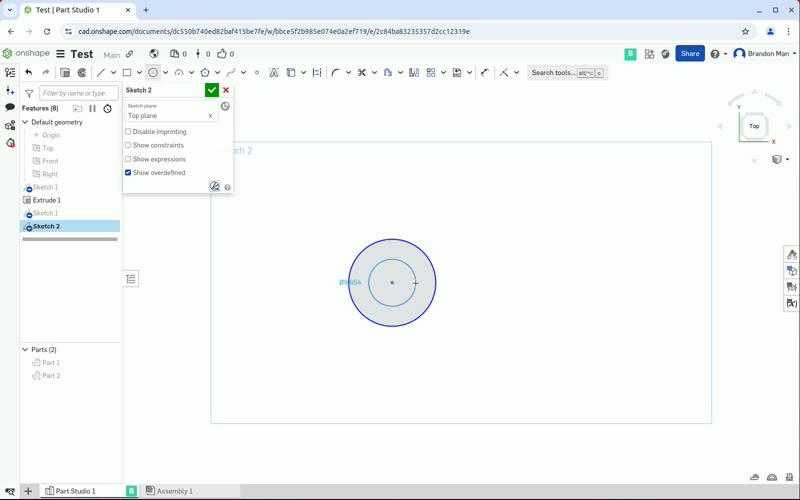
key(esc)
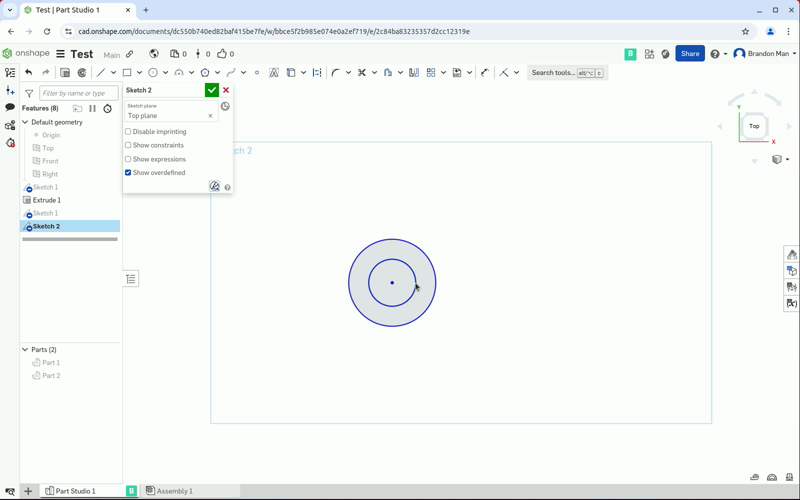
mouse_move(365, 272)
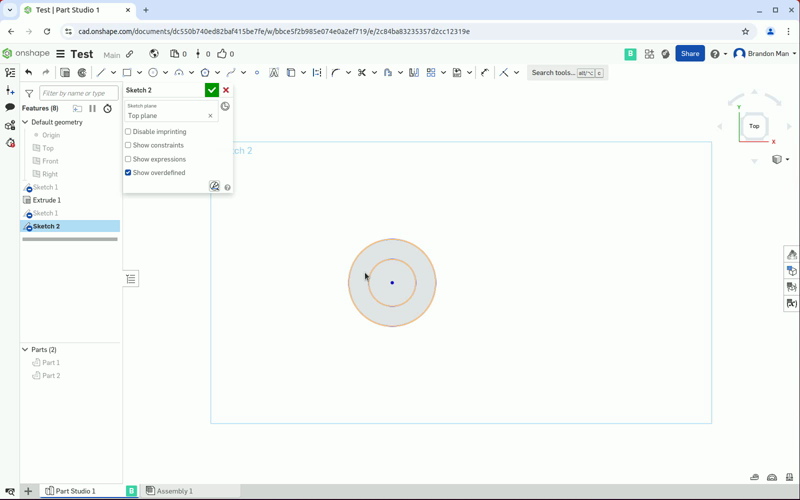
click(365, 272)
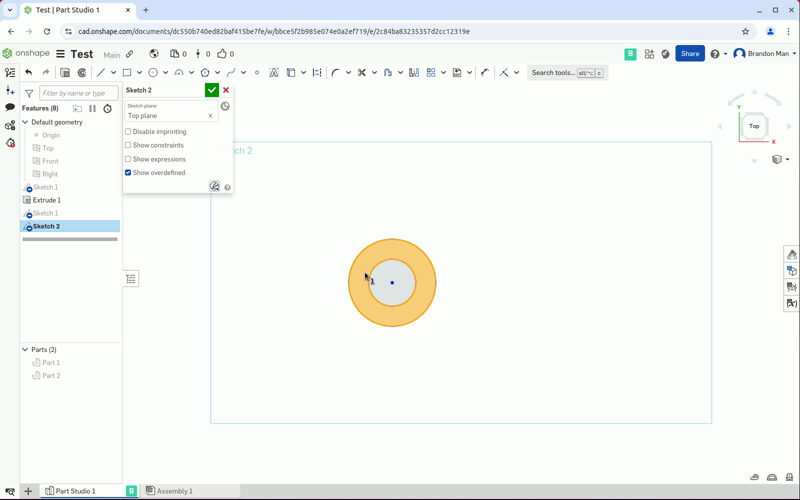
mouse_move(73, 352)
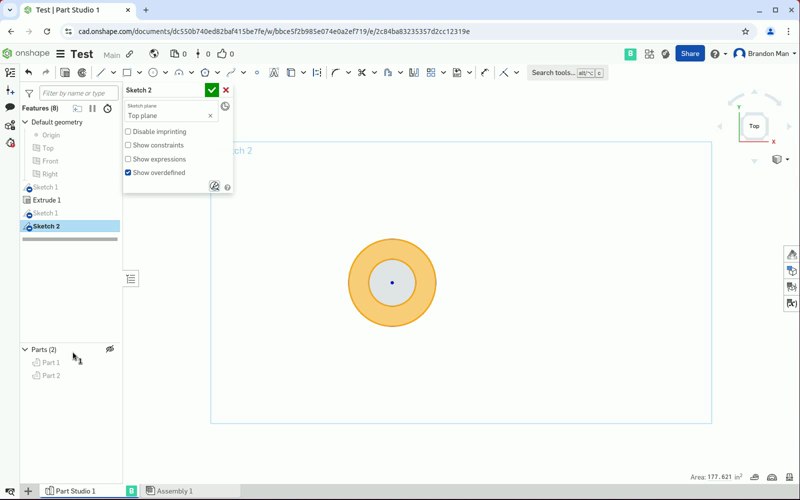
key(shift+y)
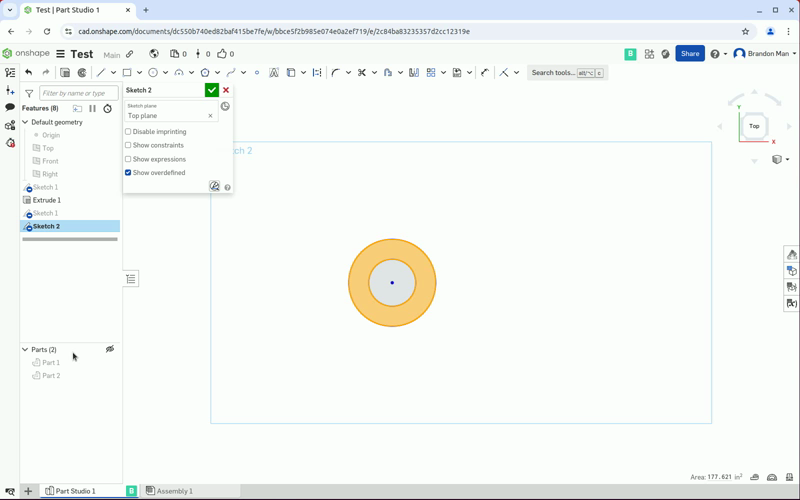
key(shift+e)
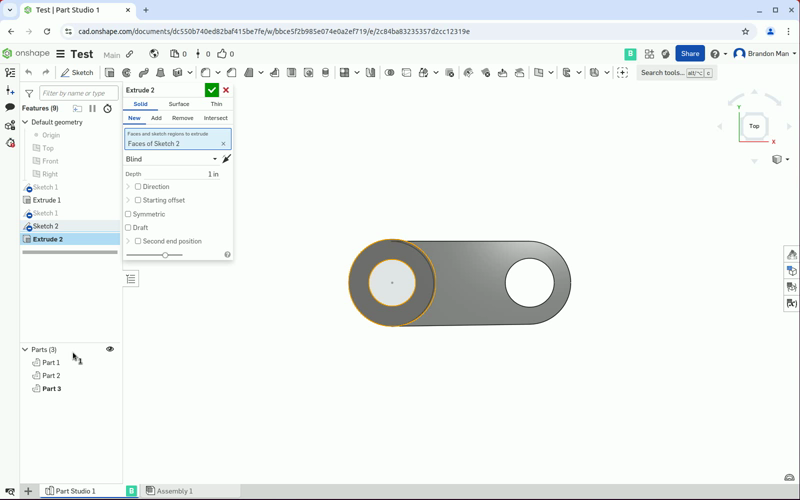
mouse_move(143, 106)
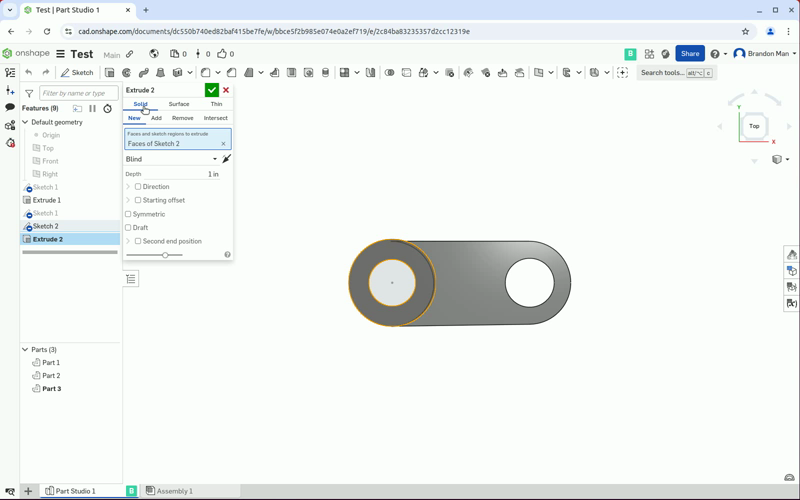
click(143, 106)
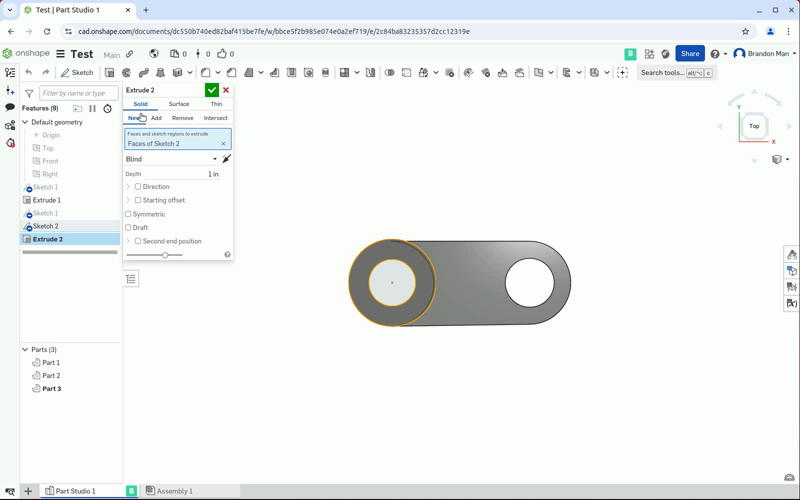
mouse_move(137, 120)
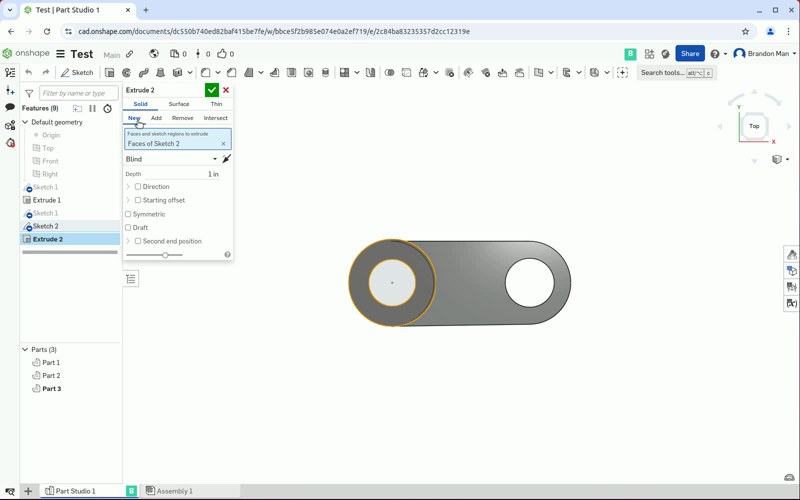
click(137, 120)
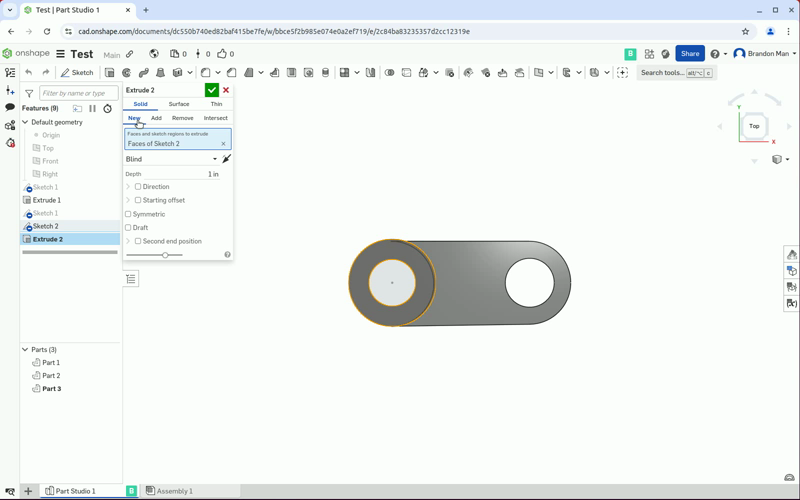
key(tab, 4)
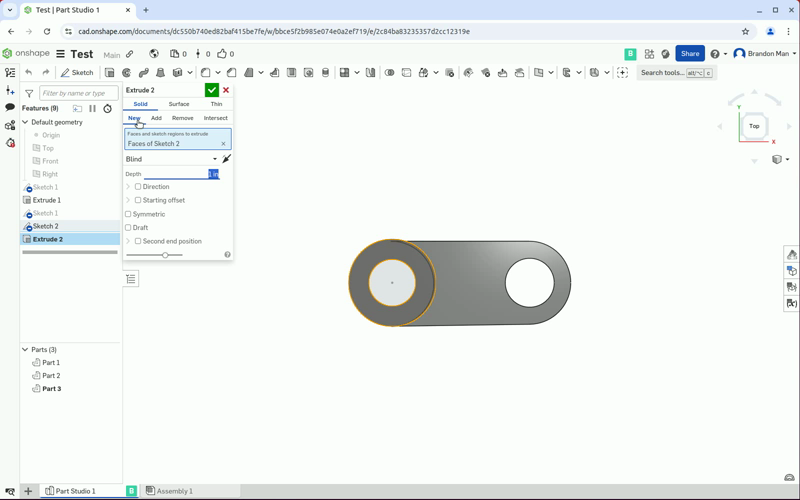
text(15.646)
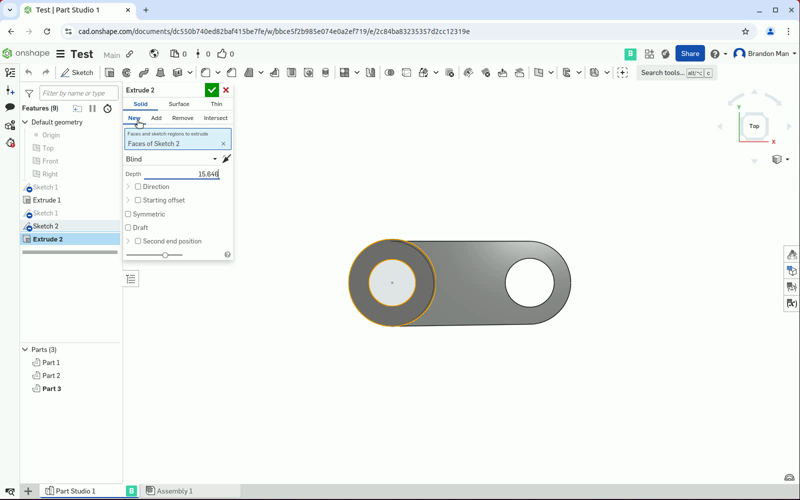
key(enter)
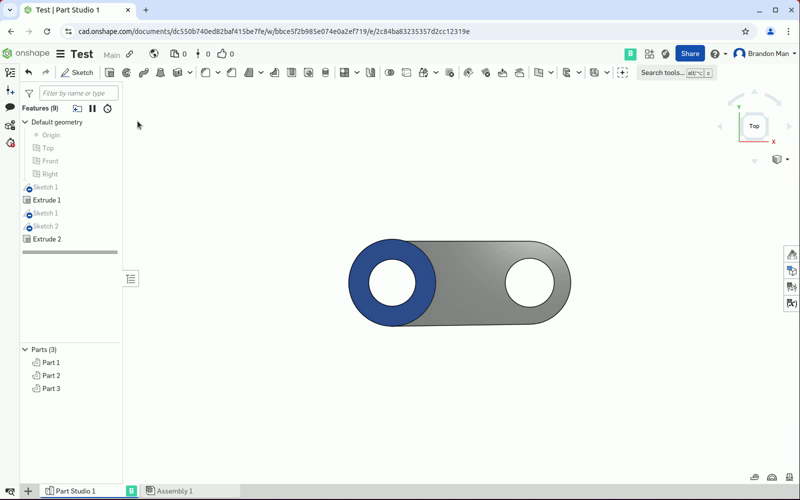
key(shift+h)
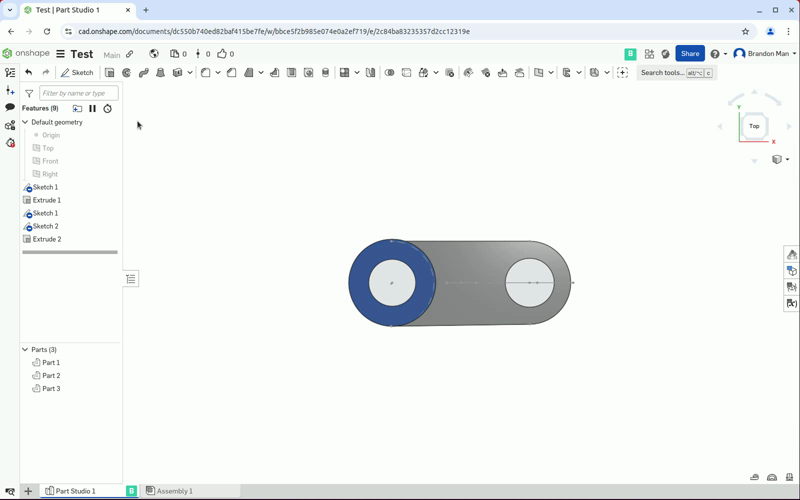
key(shift+h)
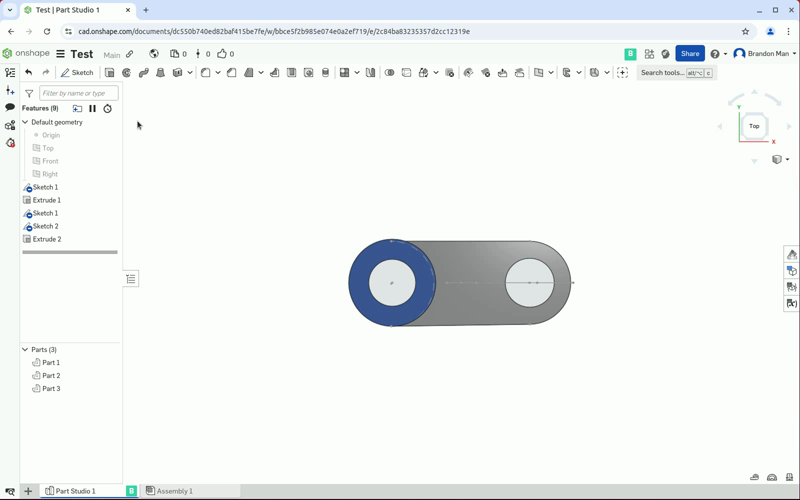
key(shift+7)
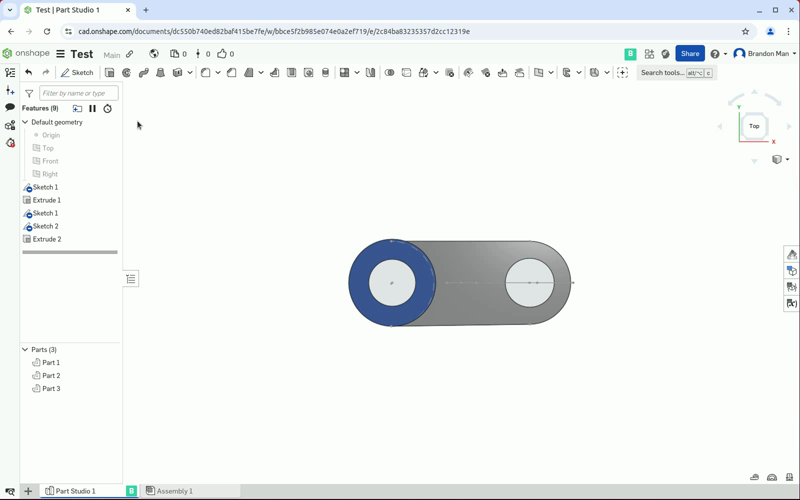
key(up, 3)
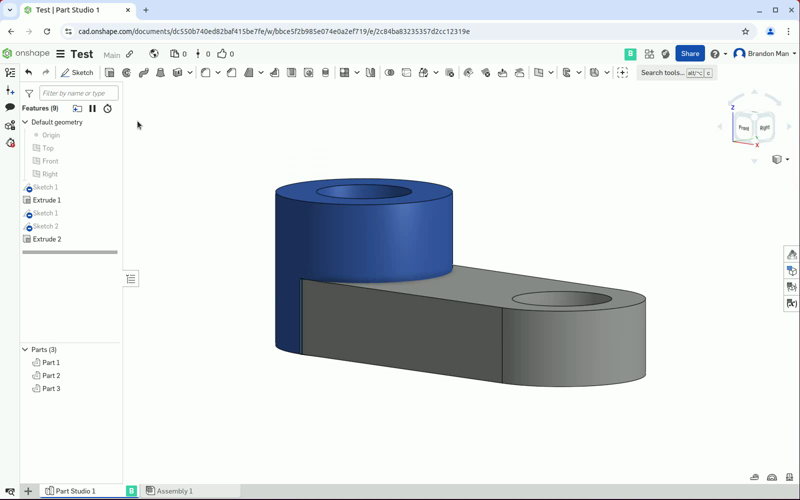
key(left, 3)
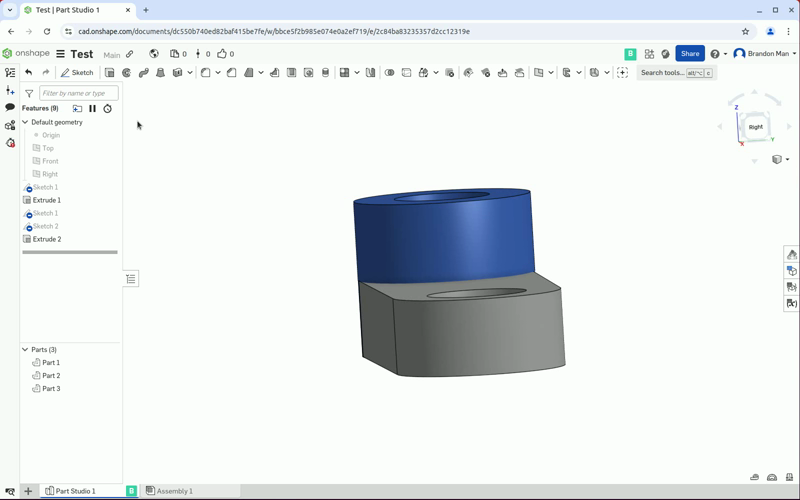
key(right, 3)
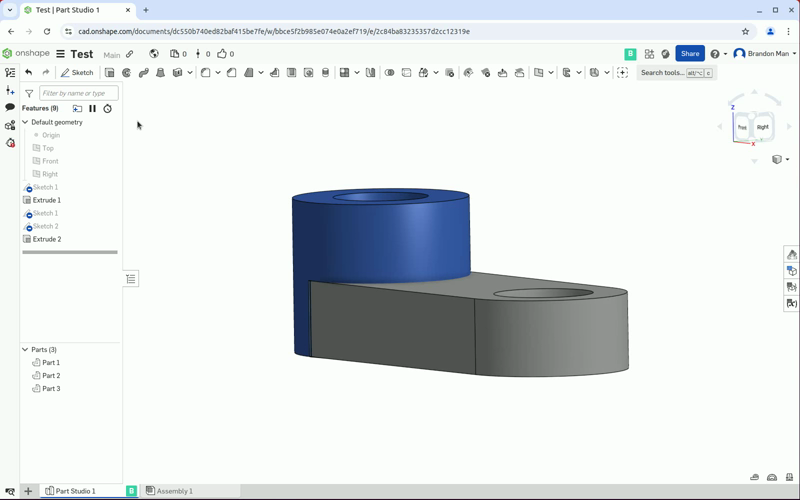
key(down, 3)
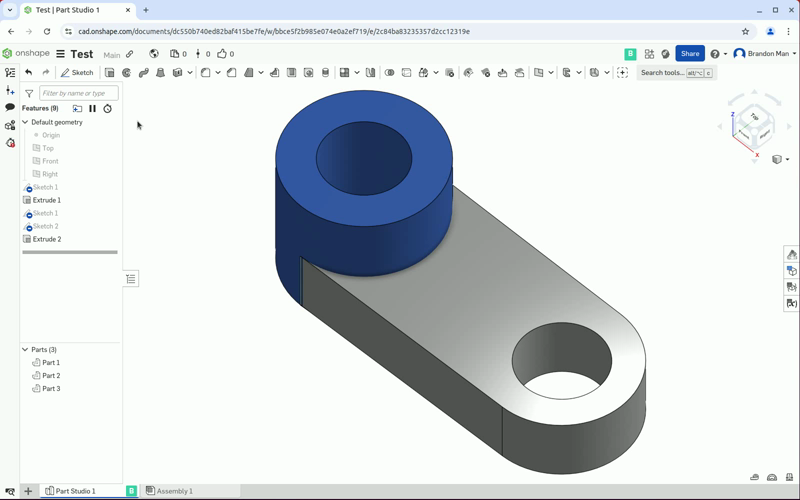
mouse_move(73, 189)
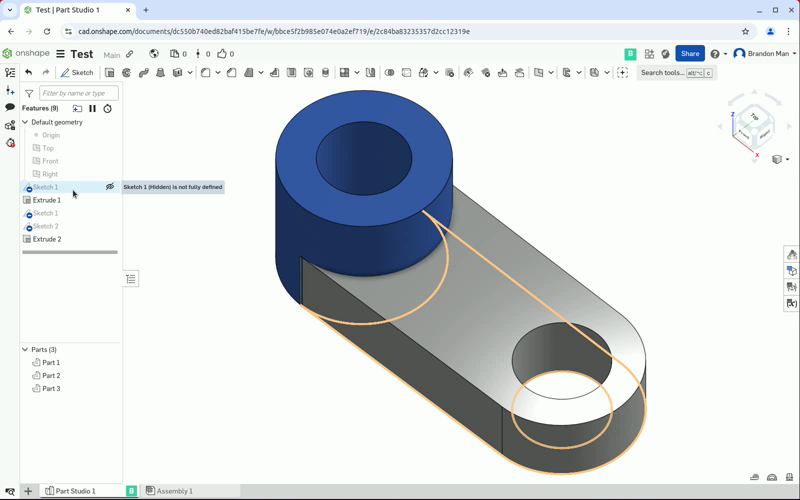
click(73, 189)